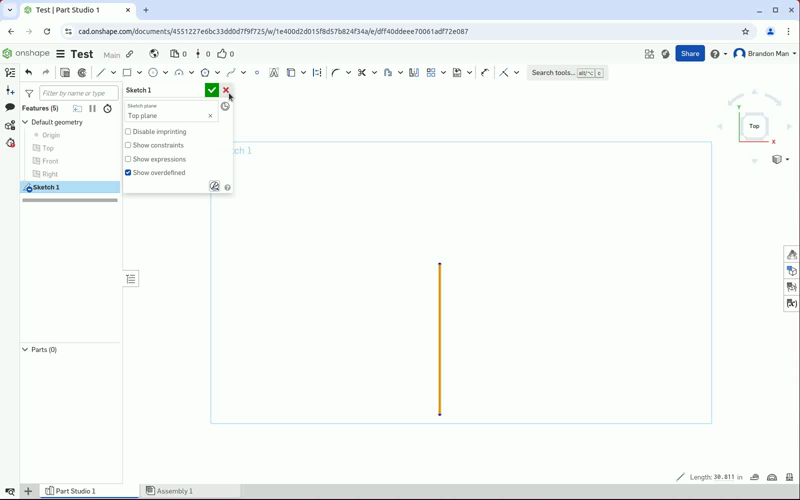
key(shift+h)
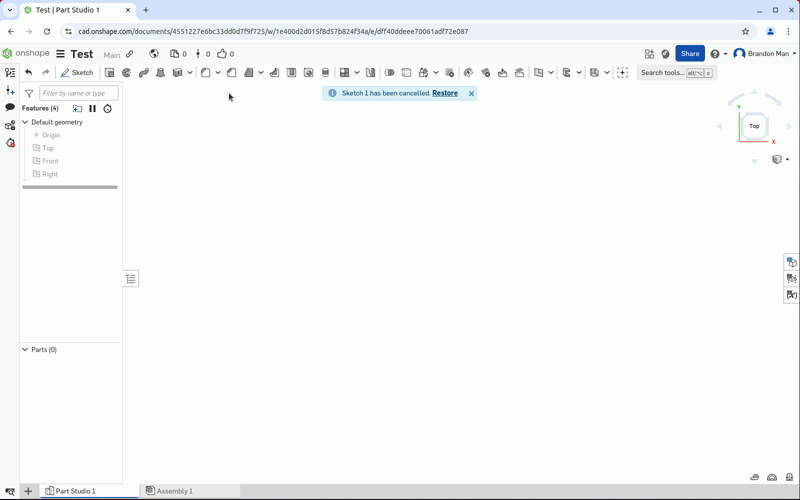
mouse_move(73, 352)
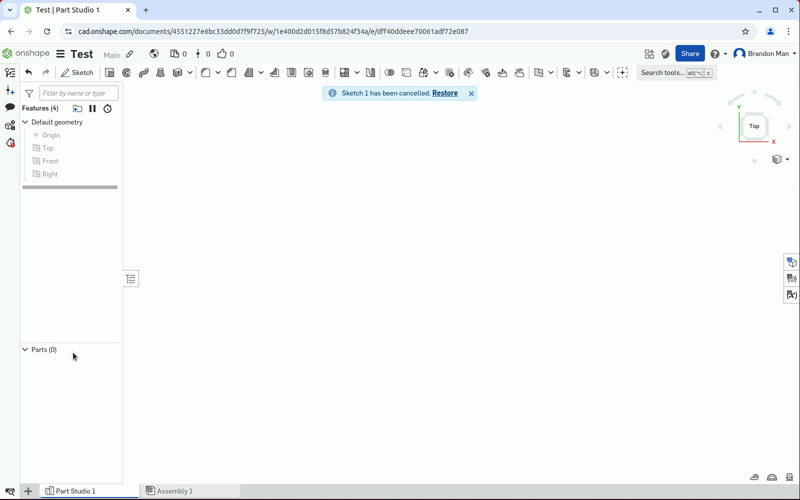
key(y)
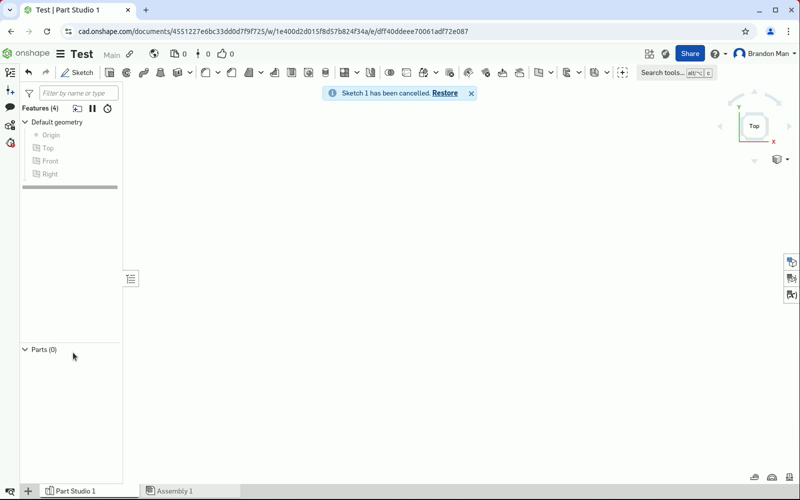
key(shift+p)
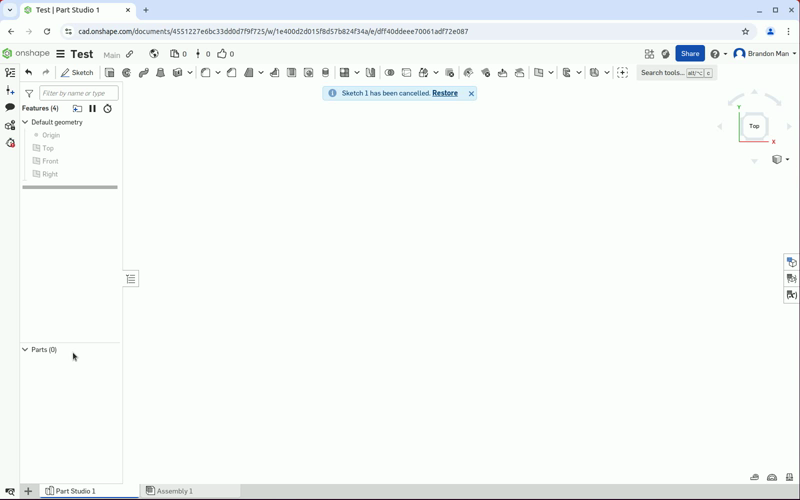
key(space)
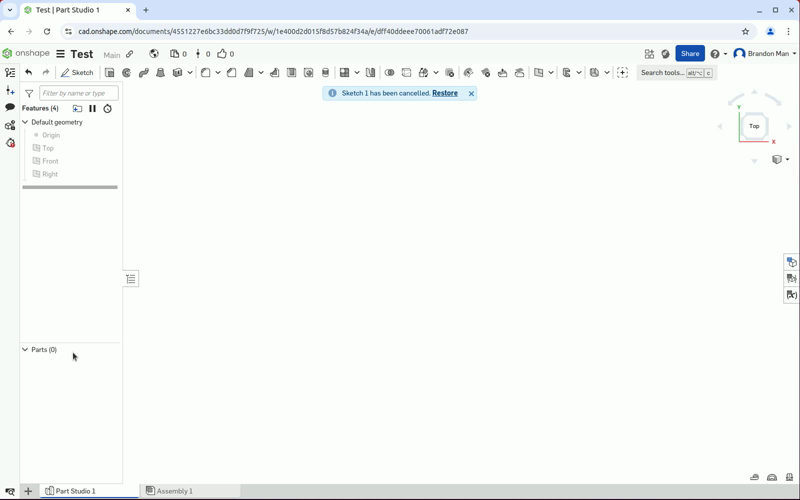
key_down(shift)
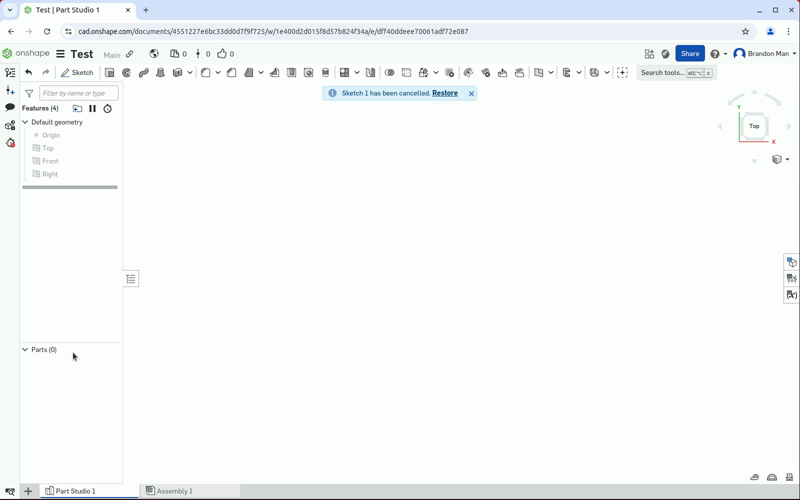
key(up)
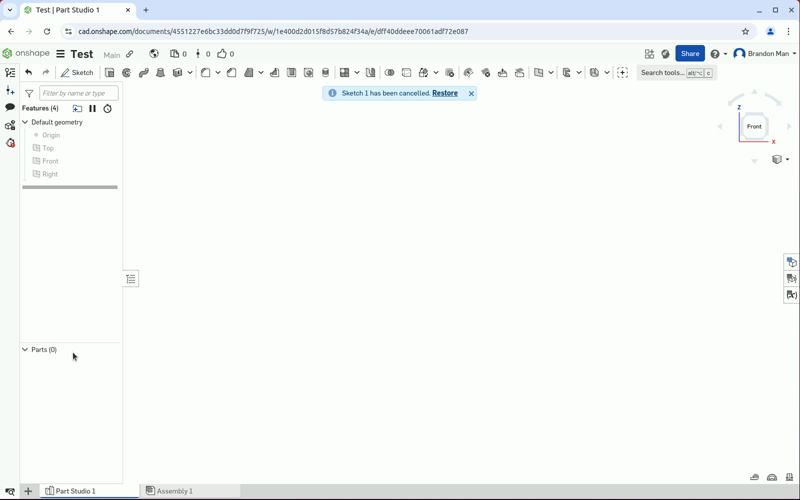
key_up(shift)
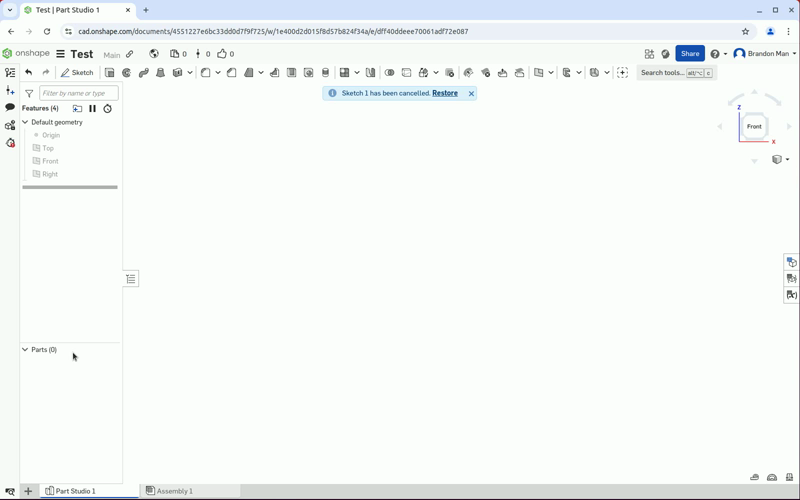
mouse_move(73, 352)
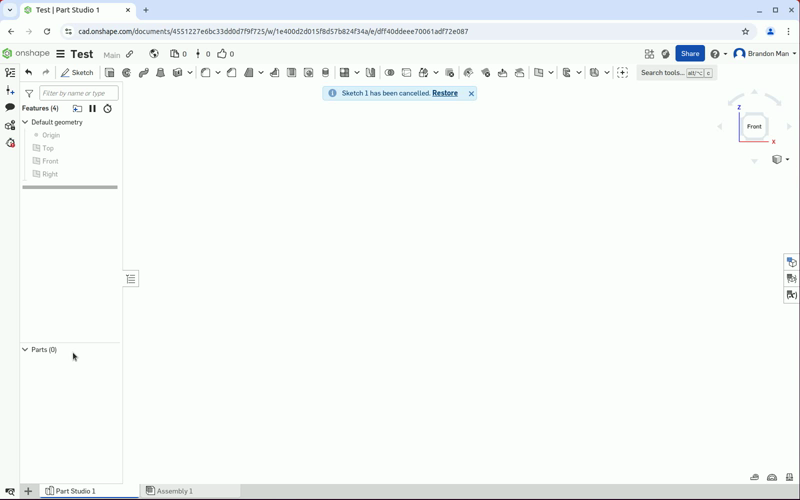
key(shift+y)
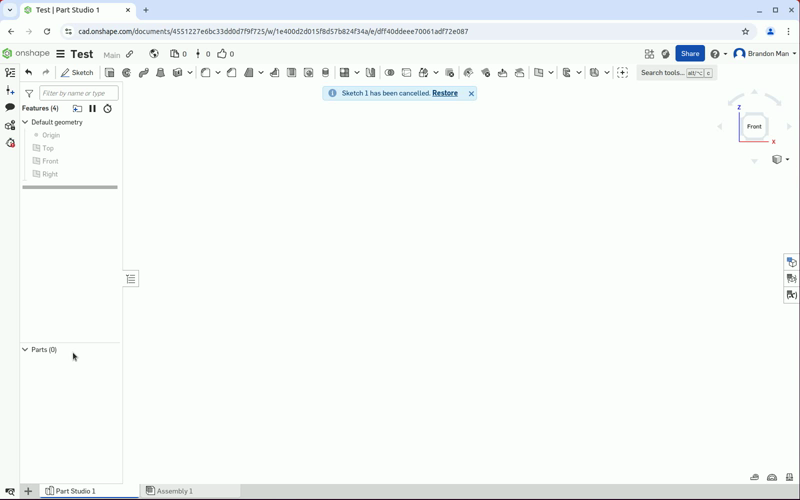
key(shift+s)
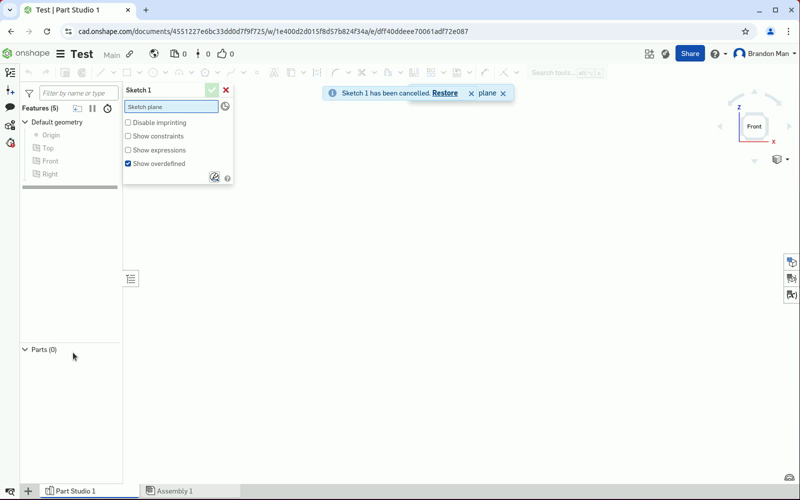
mouse_move(73, 163)
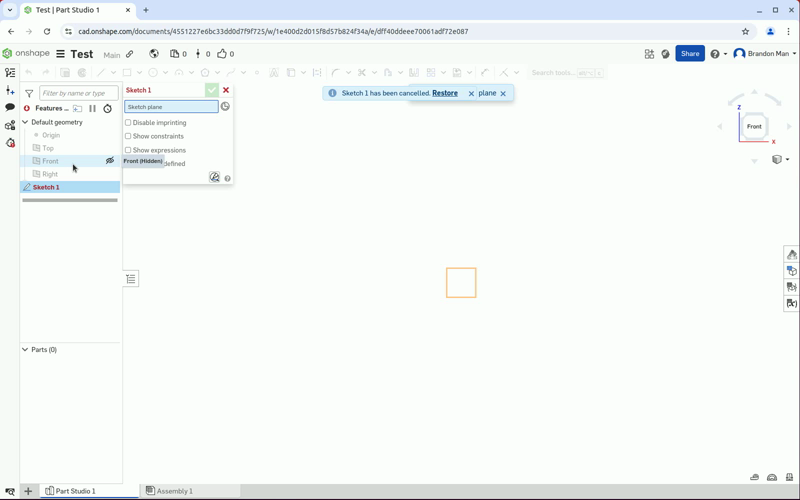
click(73, 163)
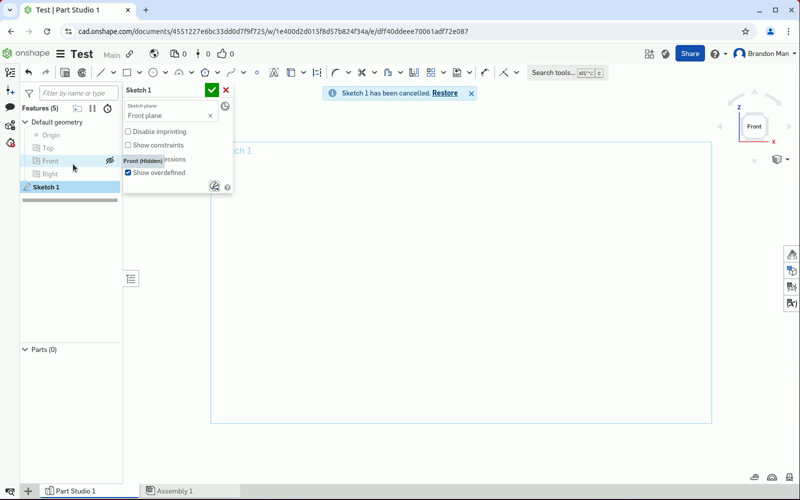
mouse_move(73, 352)
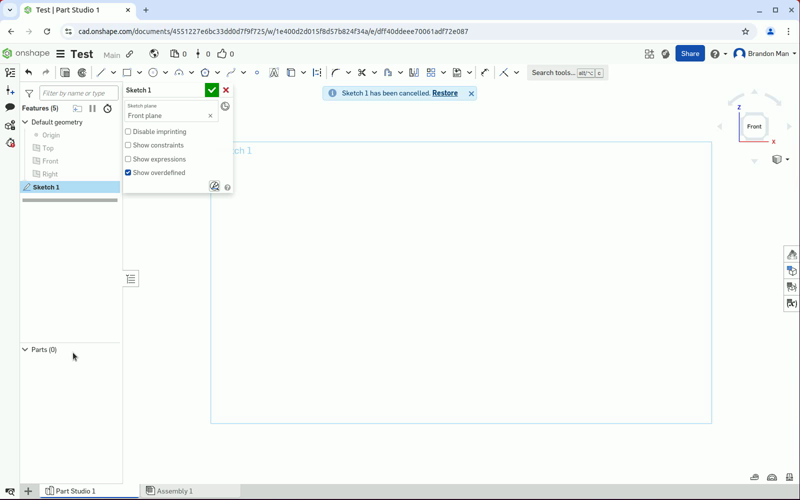
key(y)
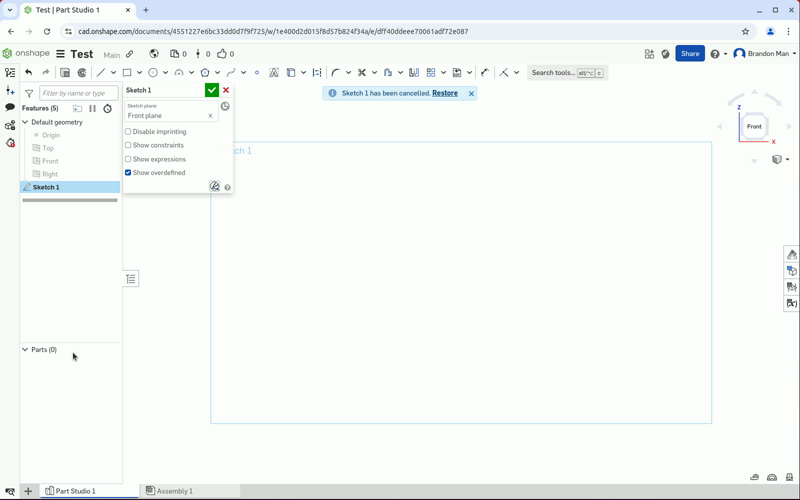
key(l)
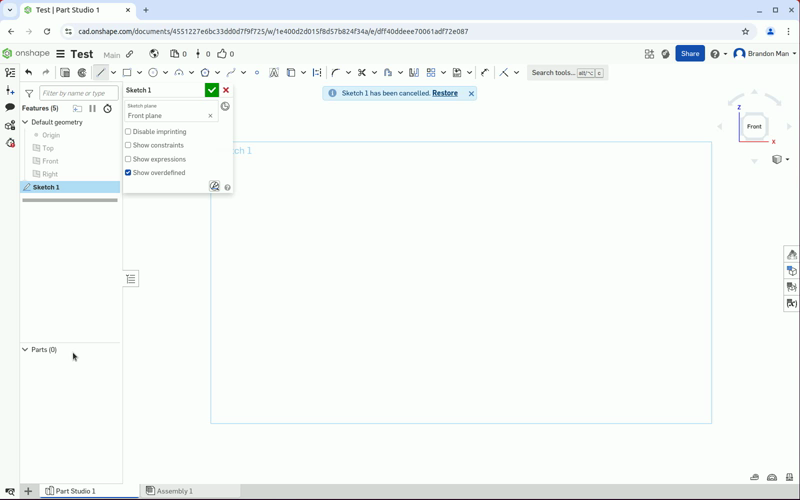
key_down(shift)
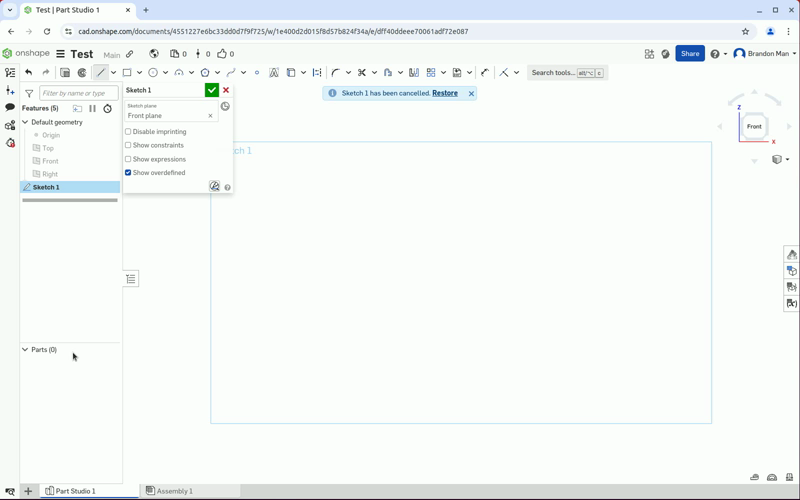
mouse_move(460, 282)
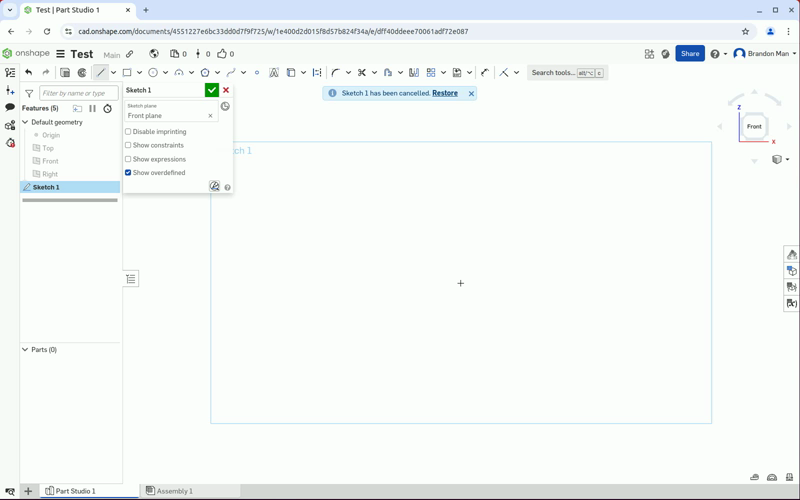
click(460, 282)
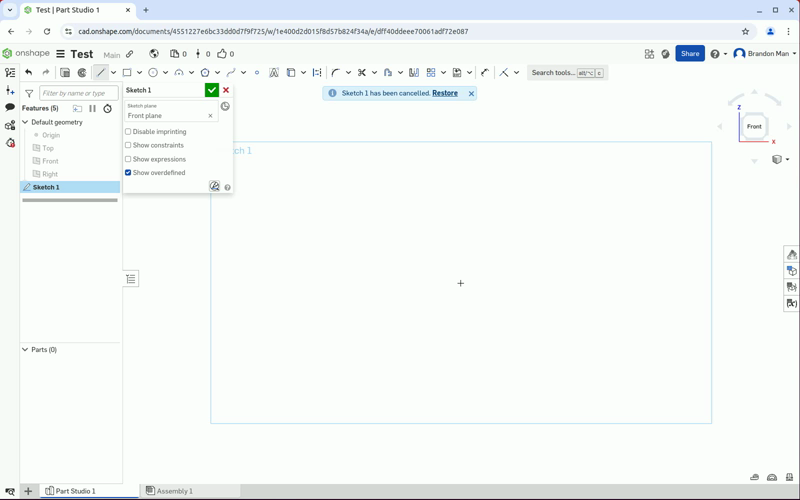
key_up(shift)
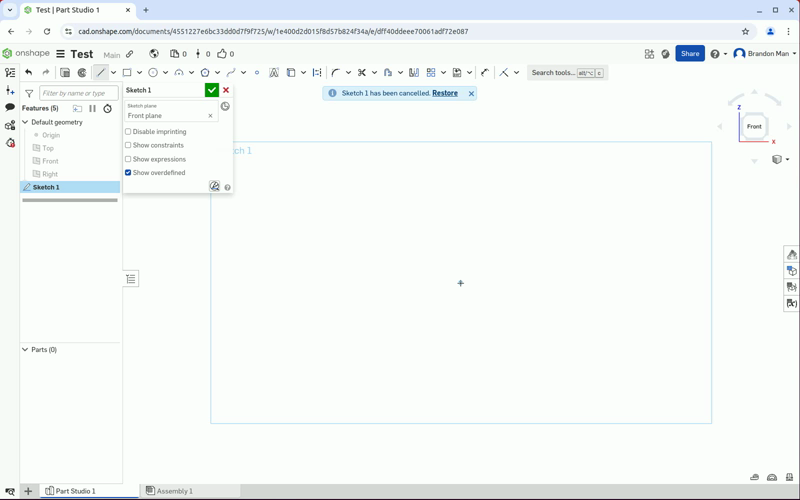
key_down(shift)
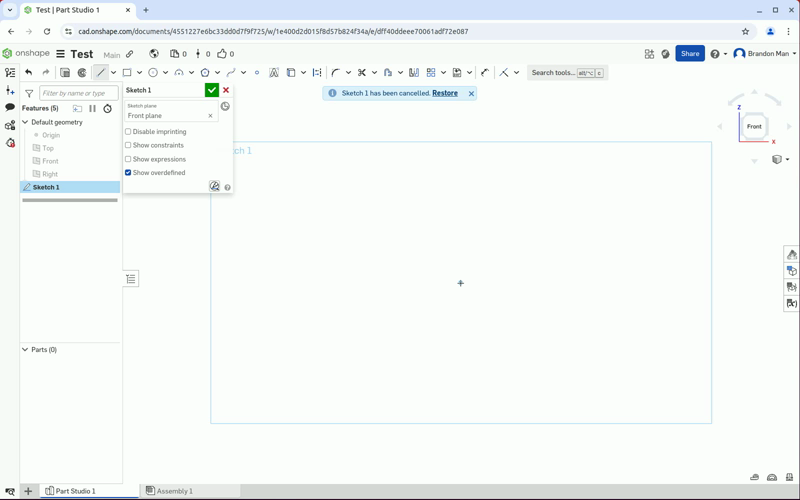
mouse_move(573, 282)
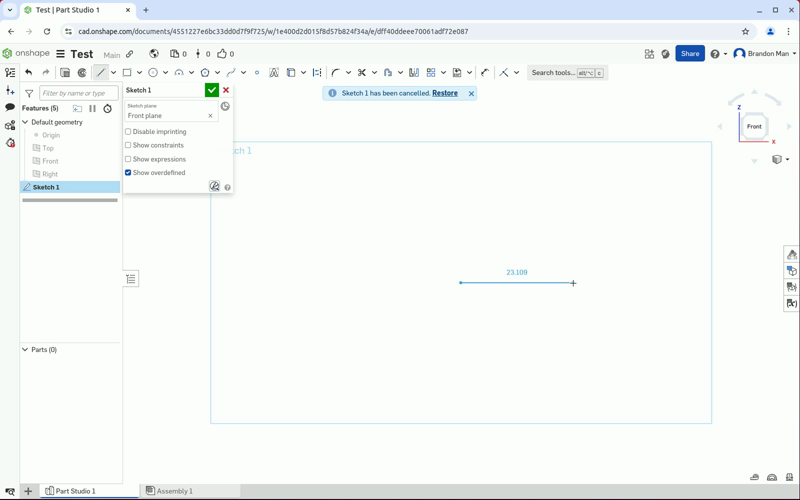
click(573, 282)
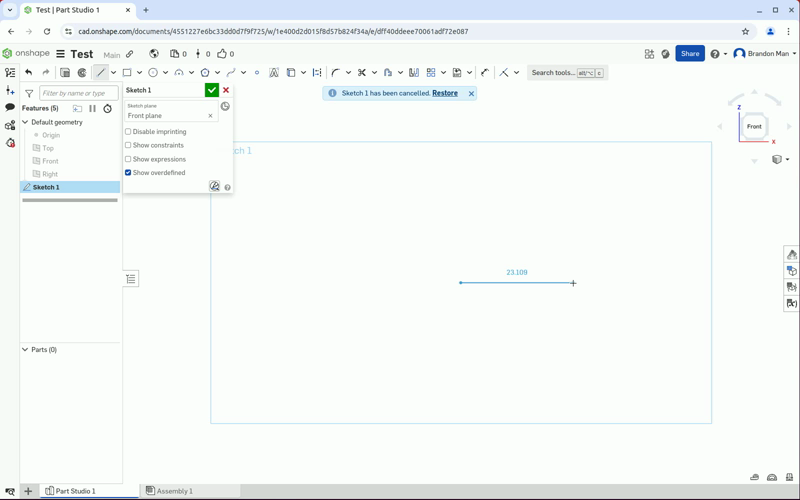
key_up(shift)
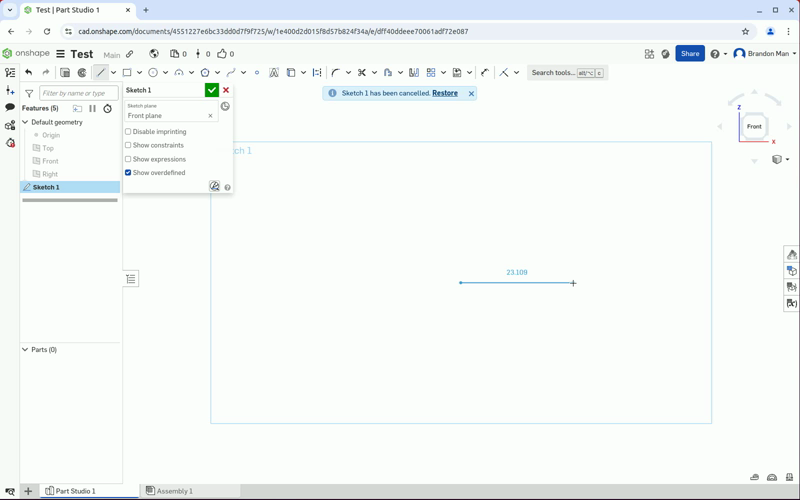
key_down(shift)
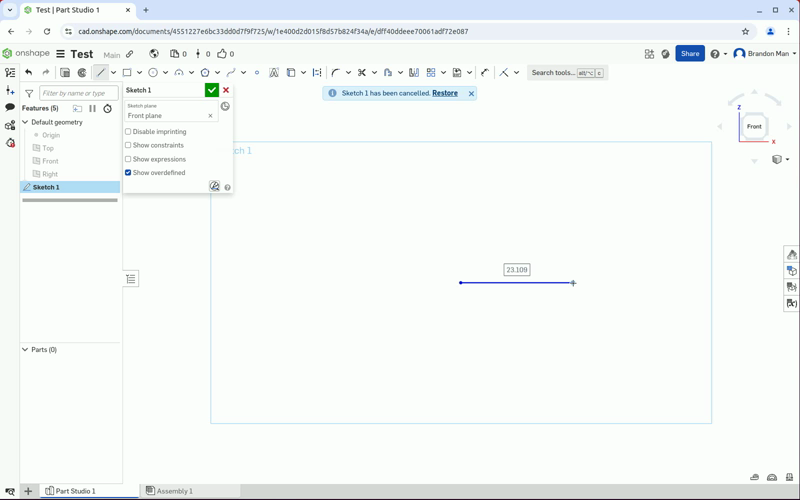
mouse_move(573, 208)
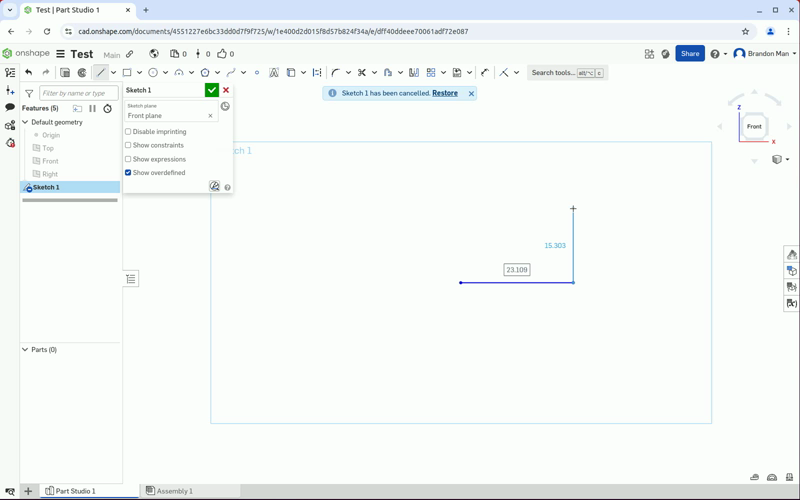
click(573, 208)
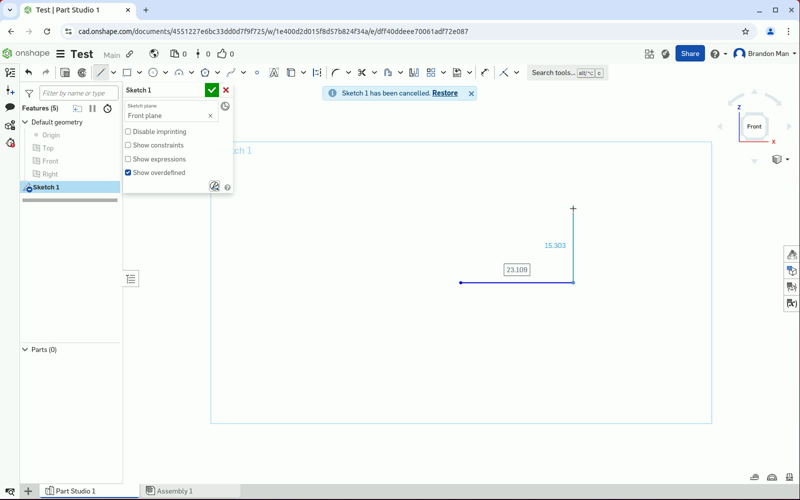
key_up(shift)
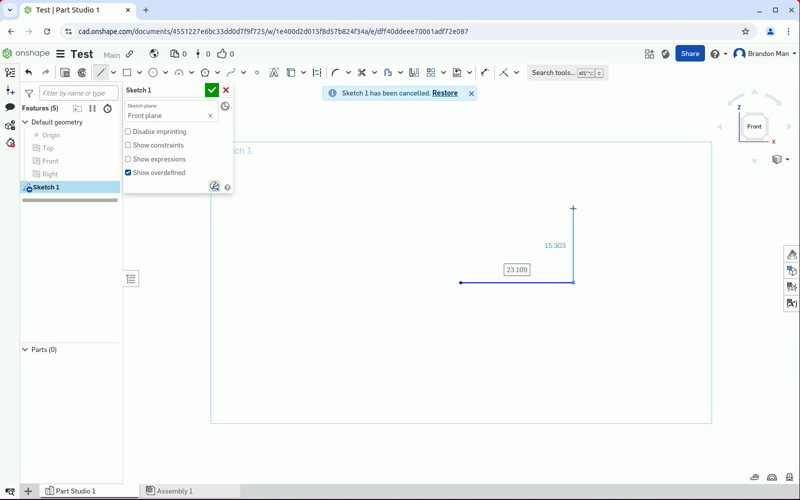
key_down(shift)
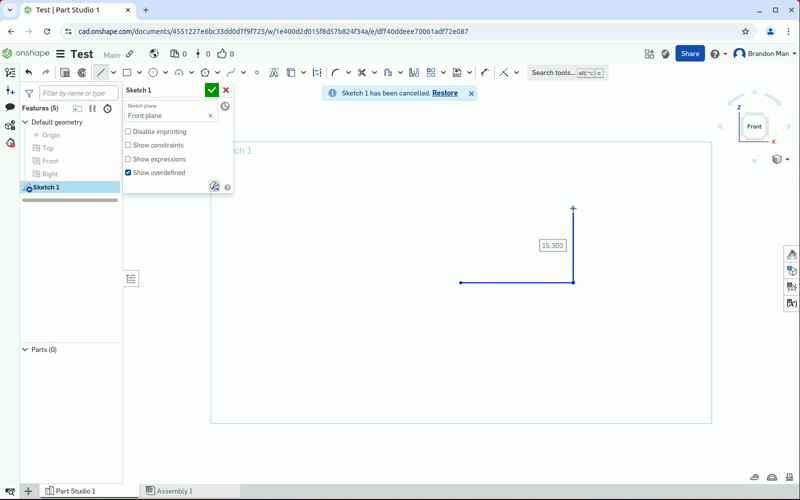
mouse_move(460, 208)
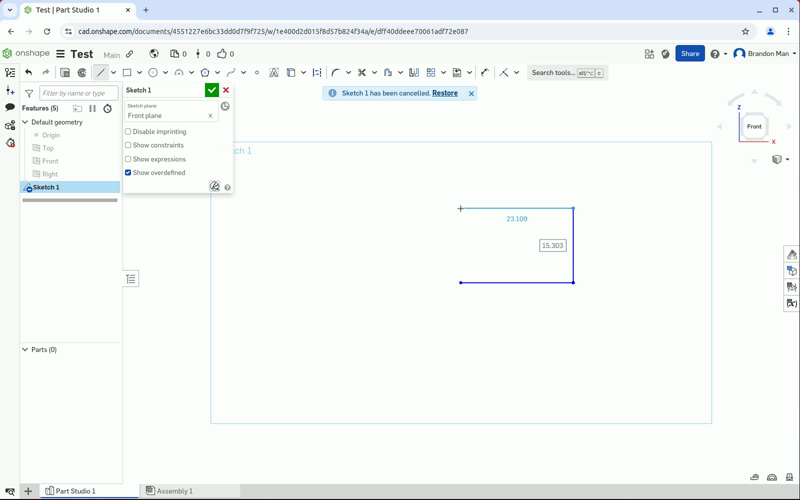
click(460, 208)
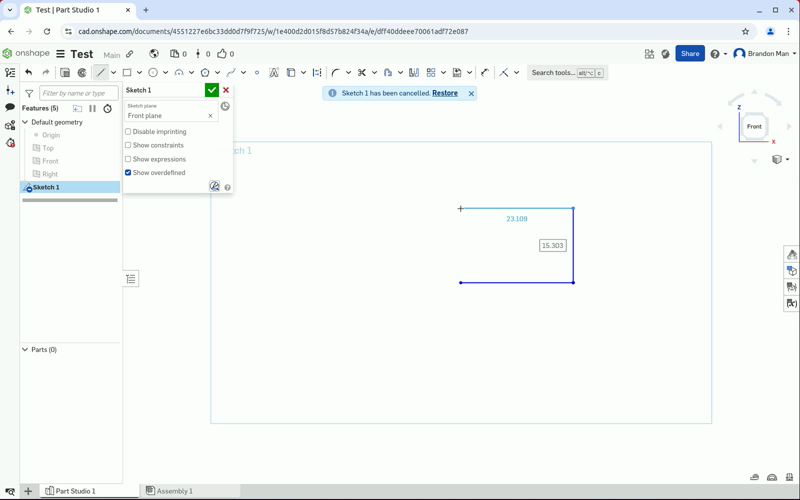
key_up(shift)
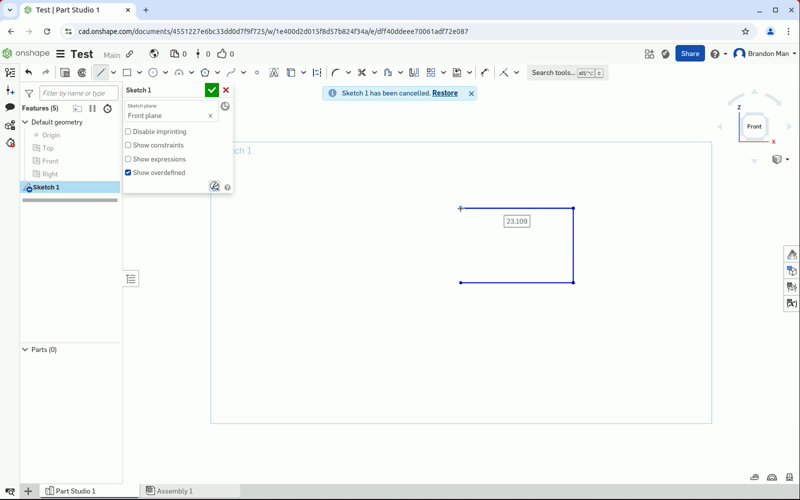
key_down(shift)
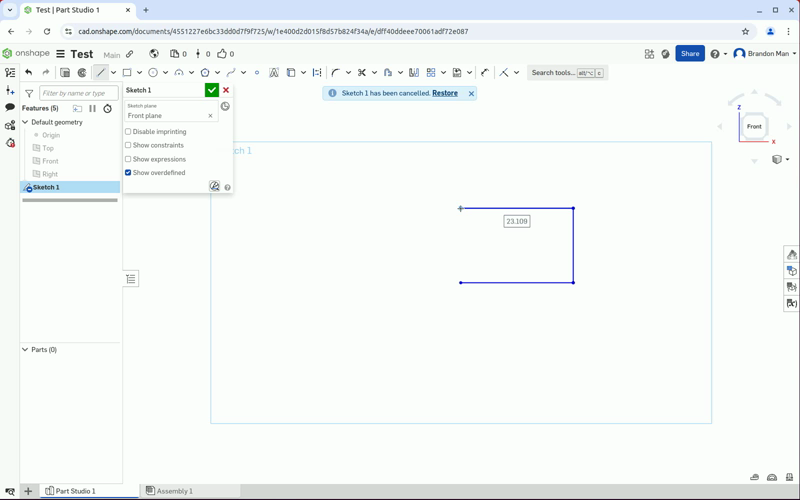
mouse_move(460, 282)
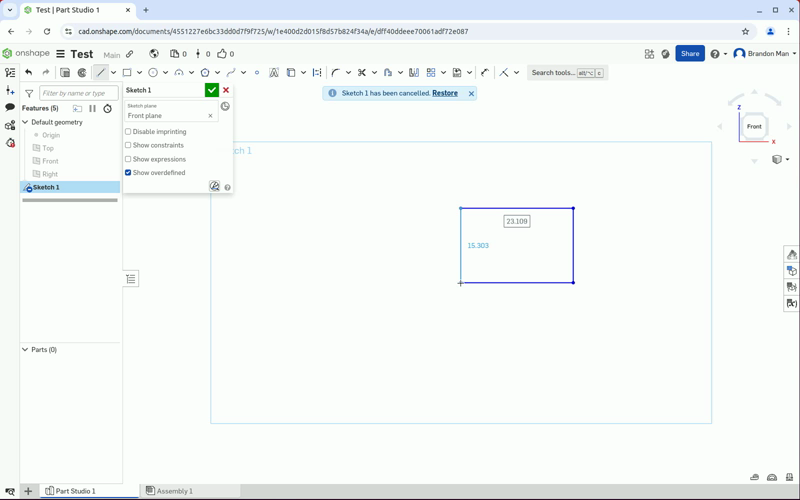
key_up(shift)
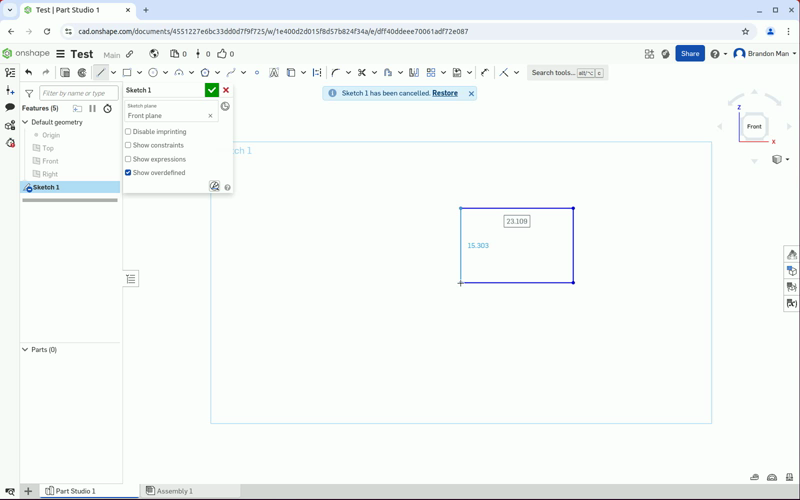
click(460, 282)
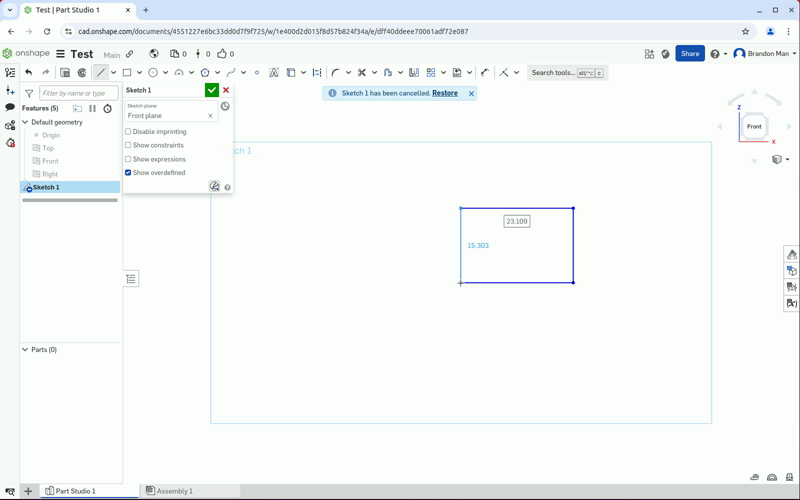
key(esc)
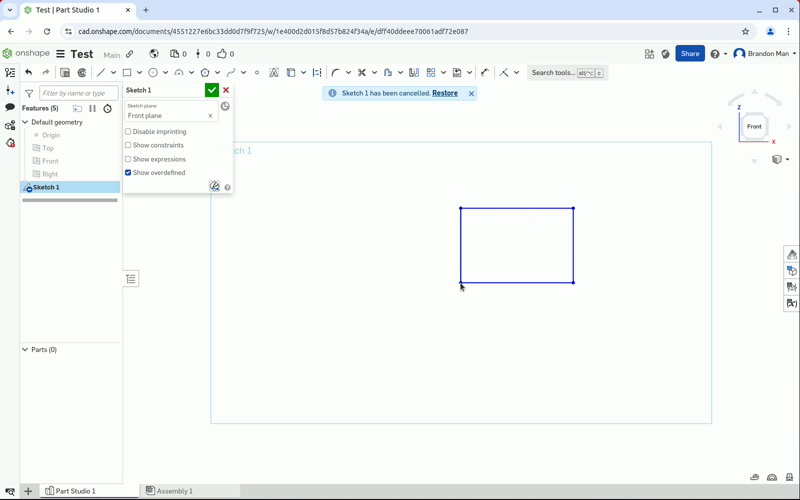
mouse_move(474, 246)
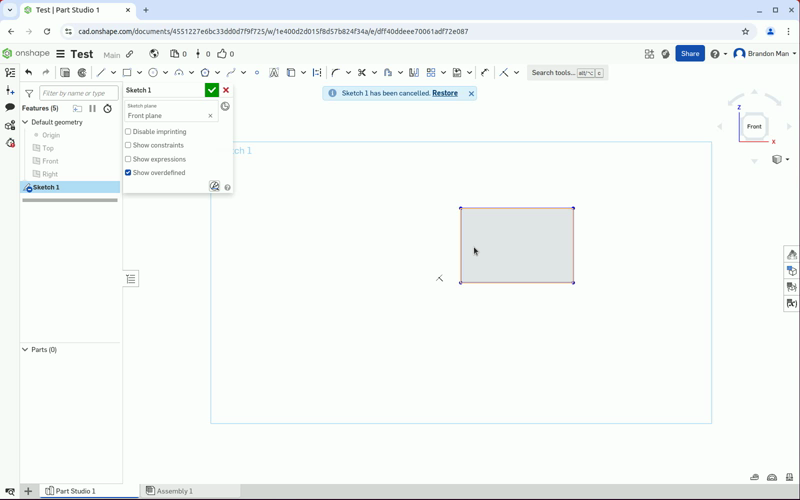
click(474, 246)
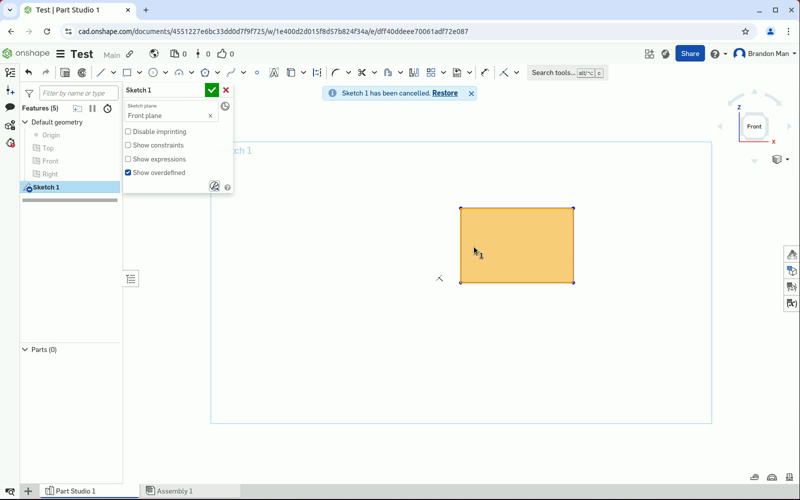
mouse_move(73, 352)
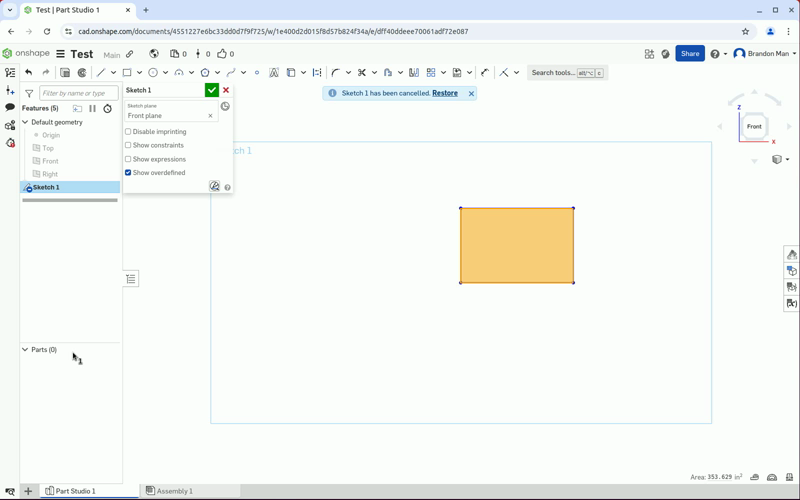
key(shift+y)
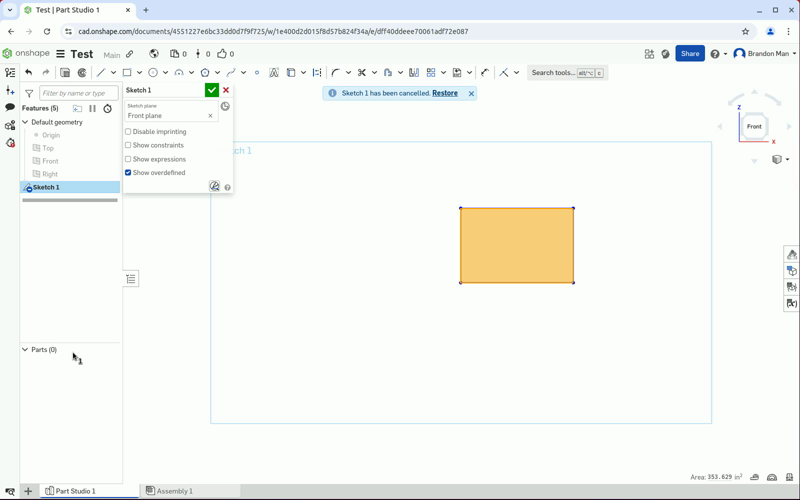
key(shift+e)
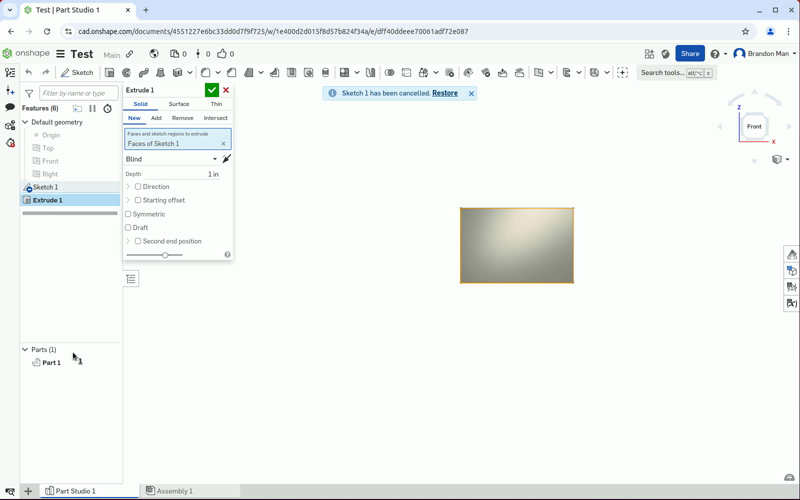
mouse_move(143, 106)
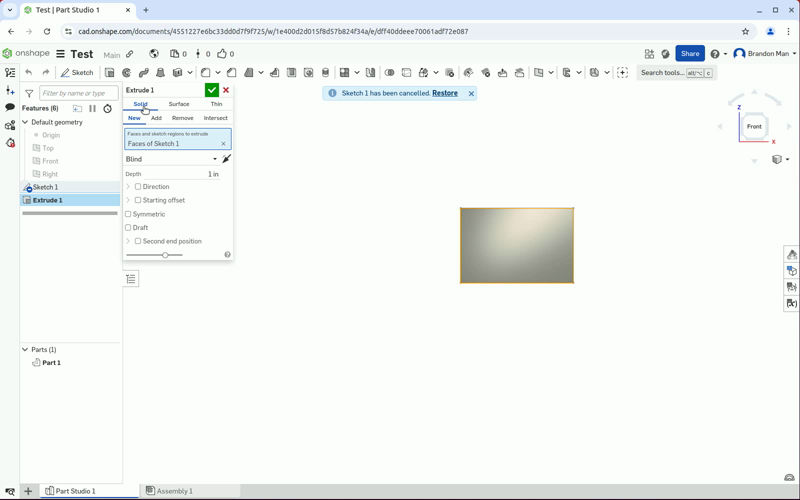
click(143, 106)
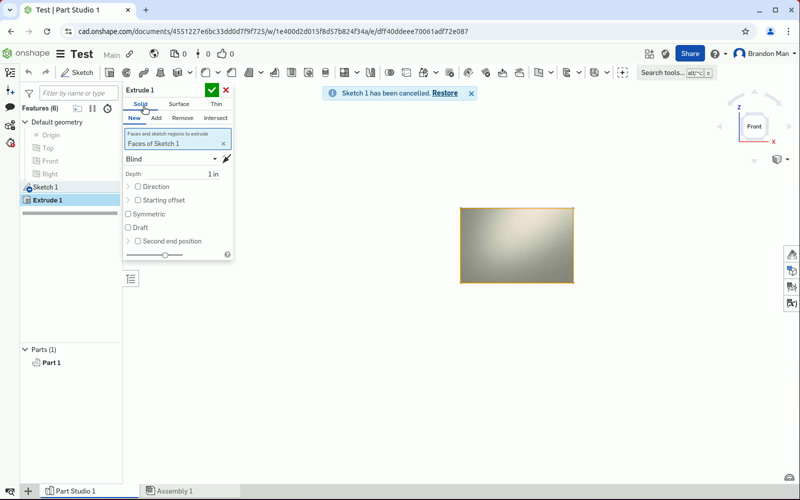
mouse_move(137, 120)
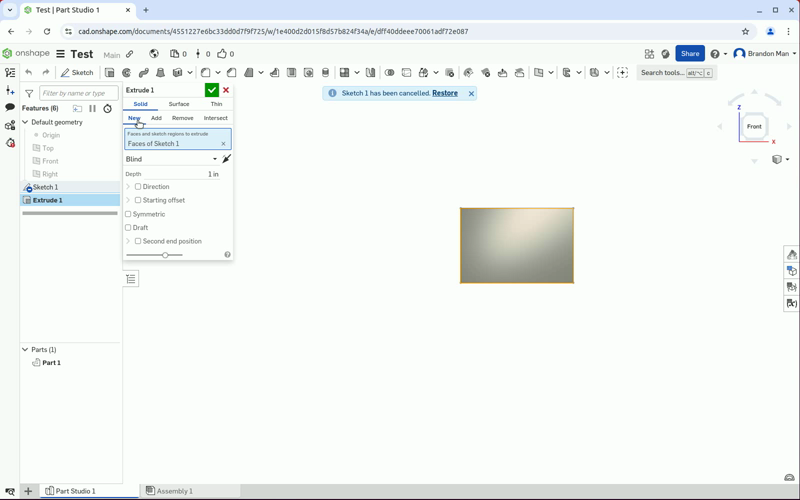
click(137, 120)
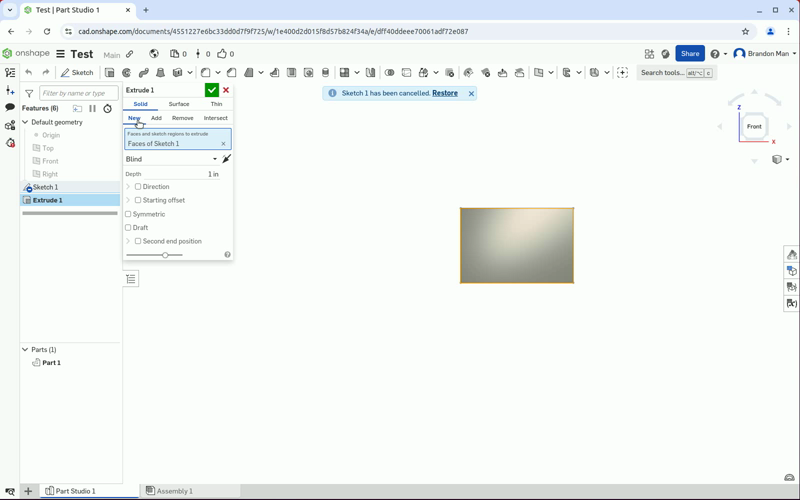
key(tab, 4)
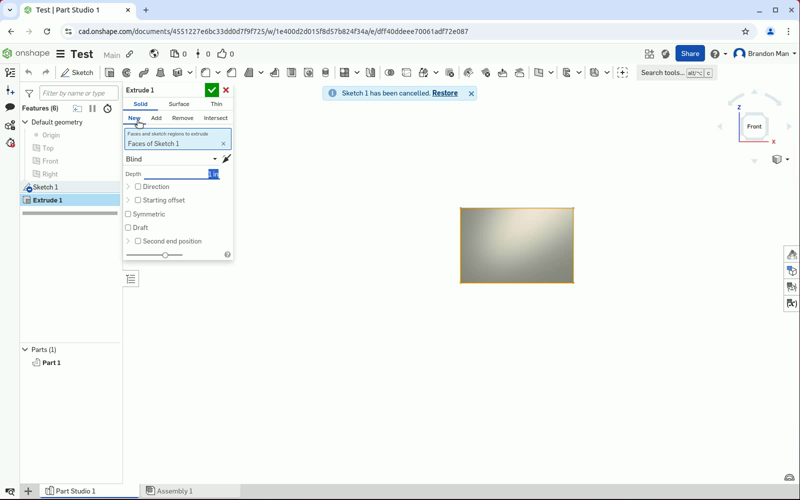
text(15.405)
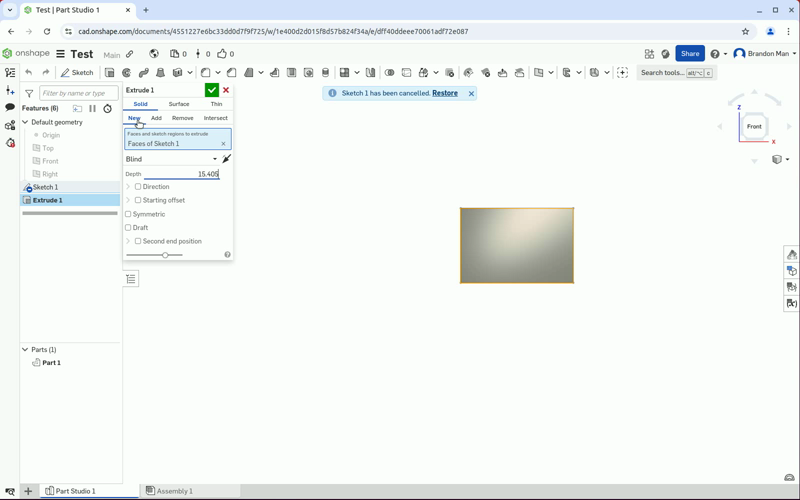
key(enter)
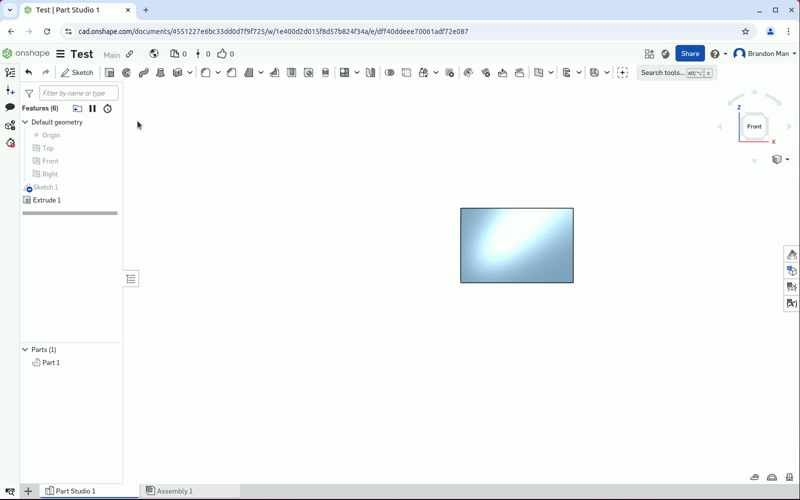
key(shift+h)
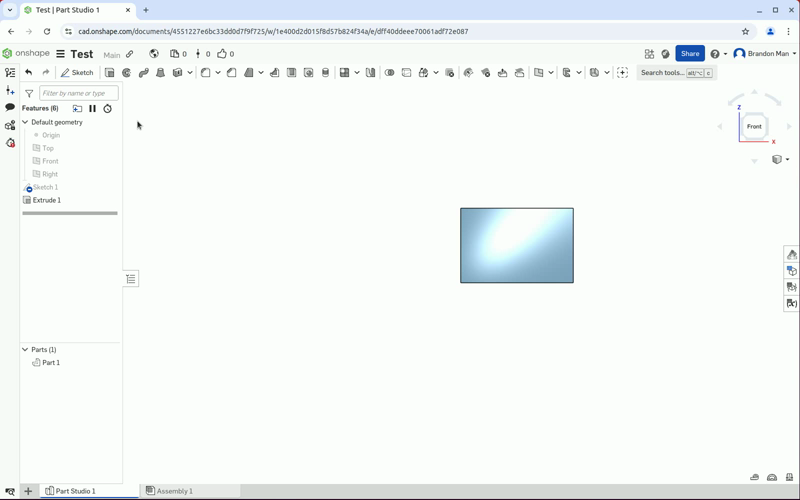
key(shift+h)
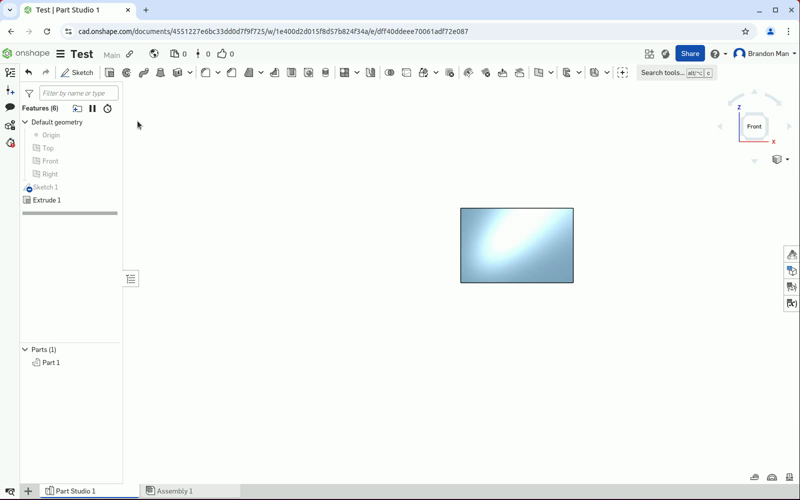
mouse_move(73, 189)
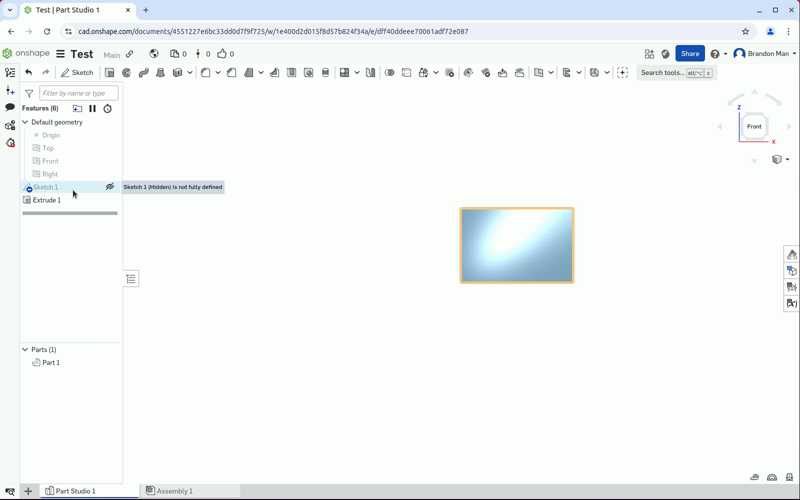
click(73, 189)
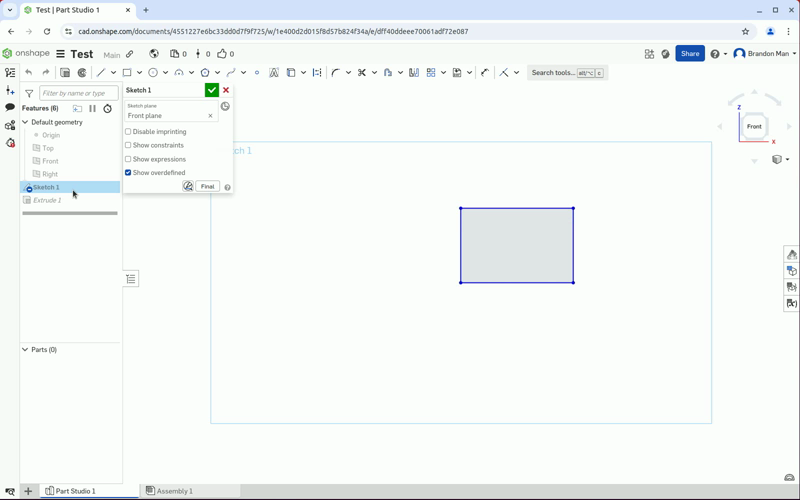
mouse_move(229, 92)
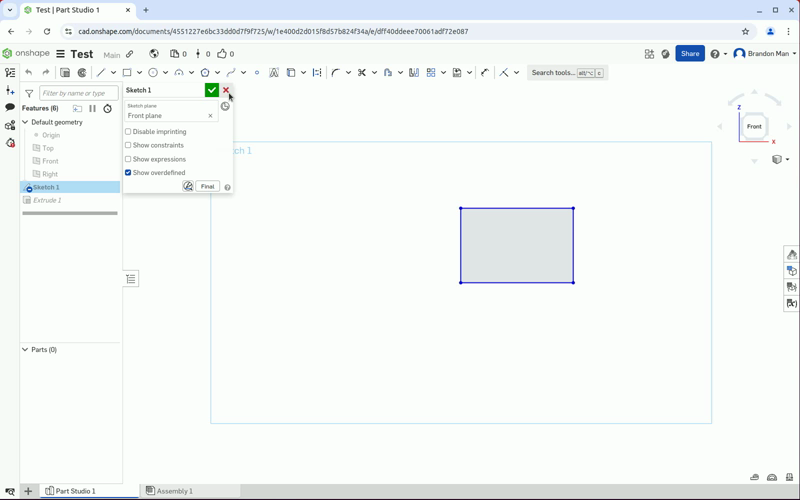
click(229, 92)
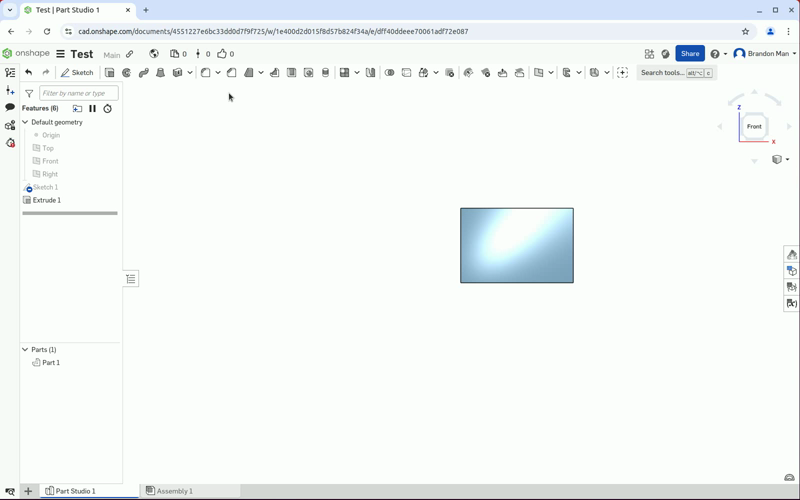
mouse_move(73, 352)
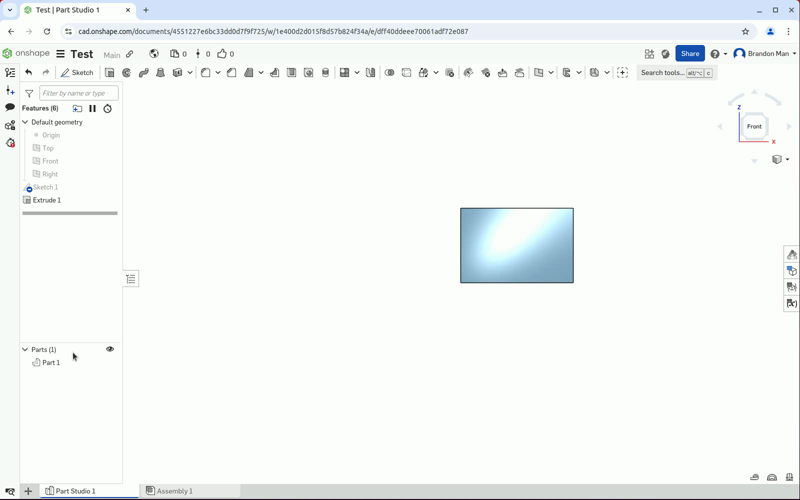
key(y)
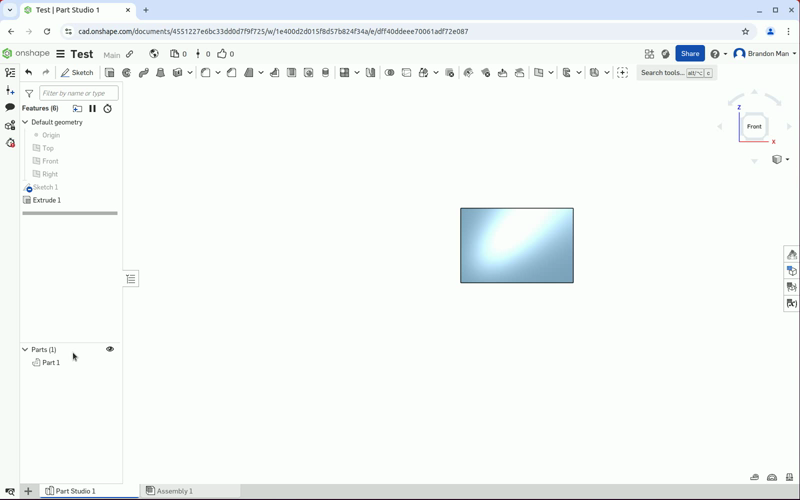
key(shift+p)
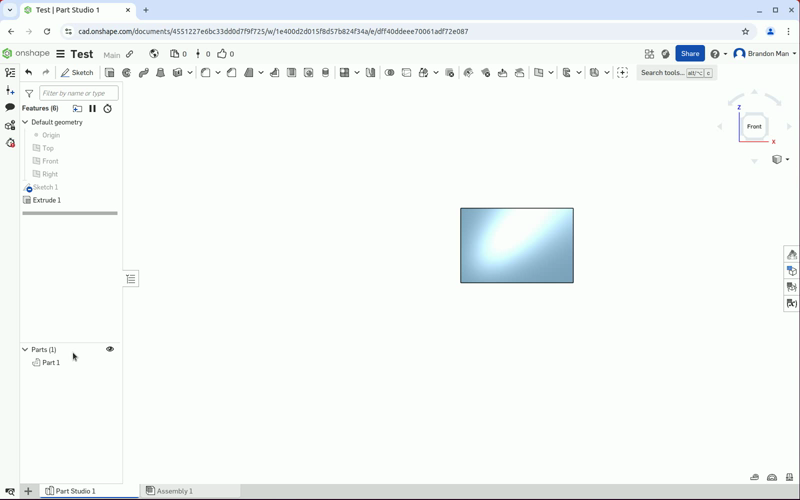
key(space)
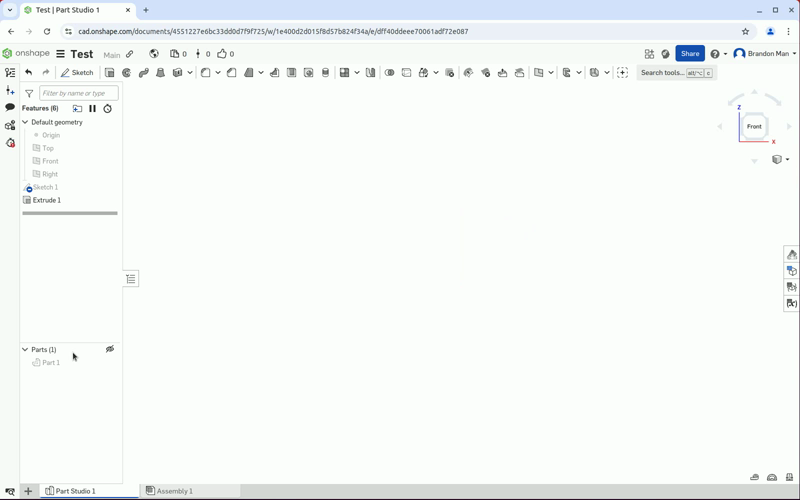
key_down(shift)
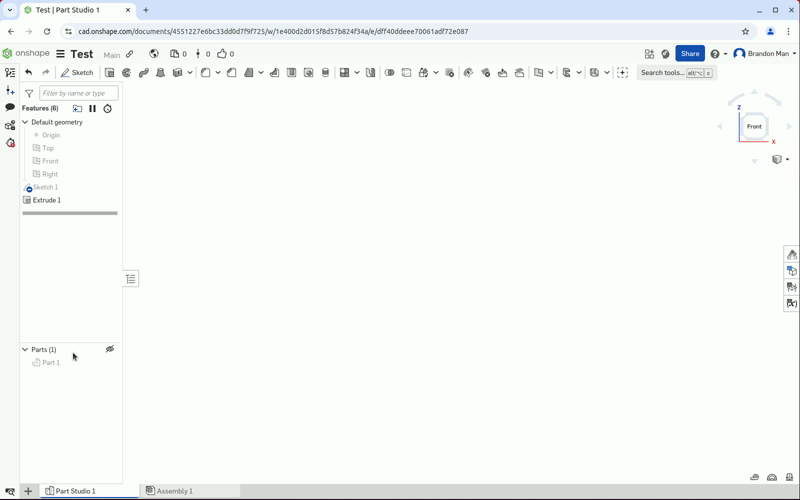
key(down)
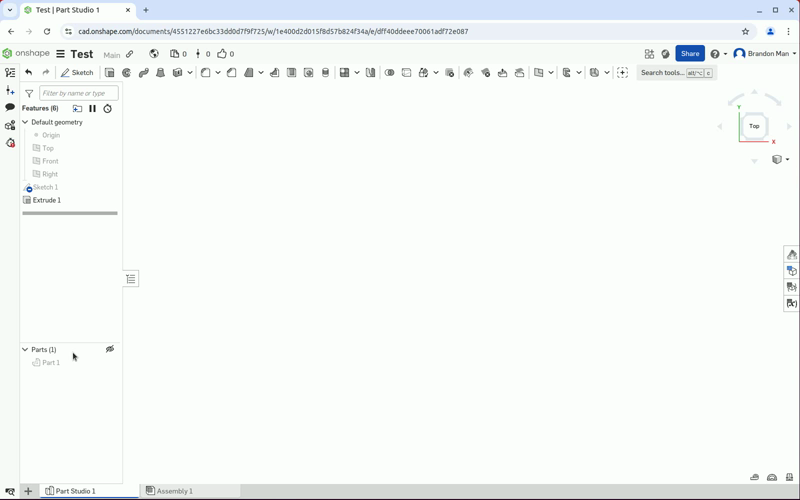
key_up(shift)
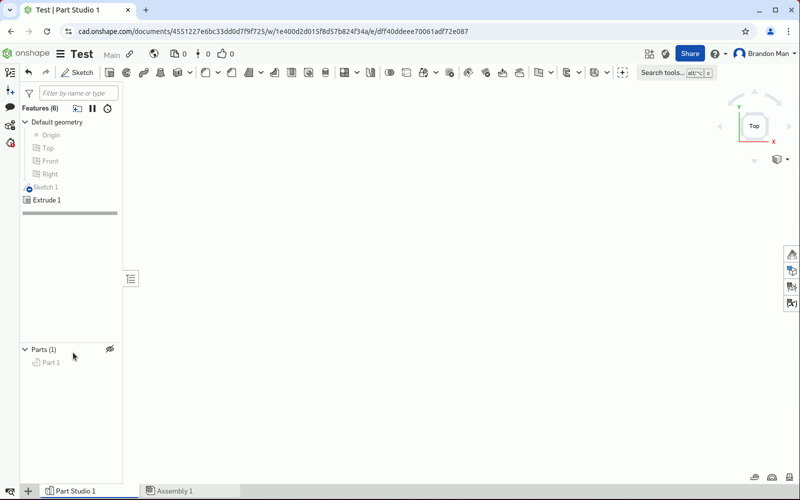
mouse_move(73, 352)
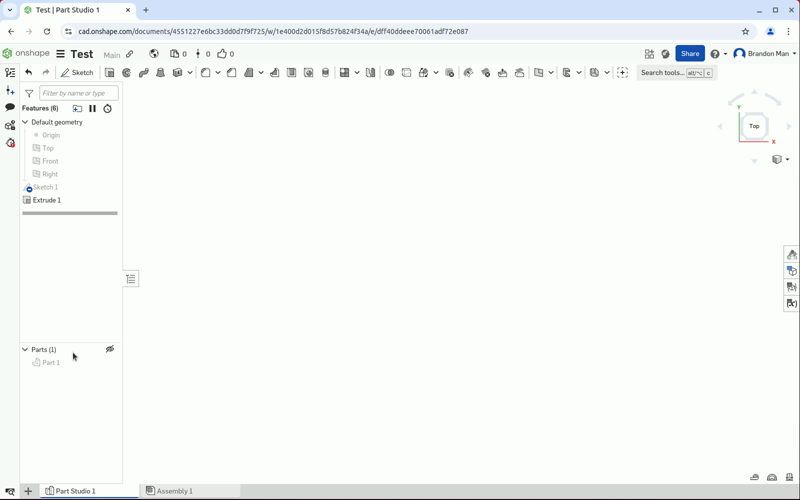
key(shift+y)
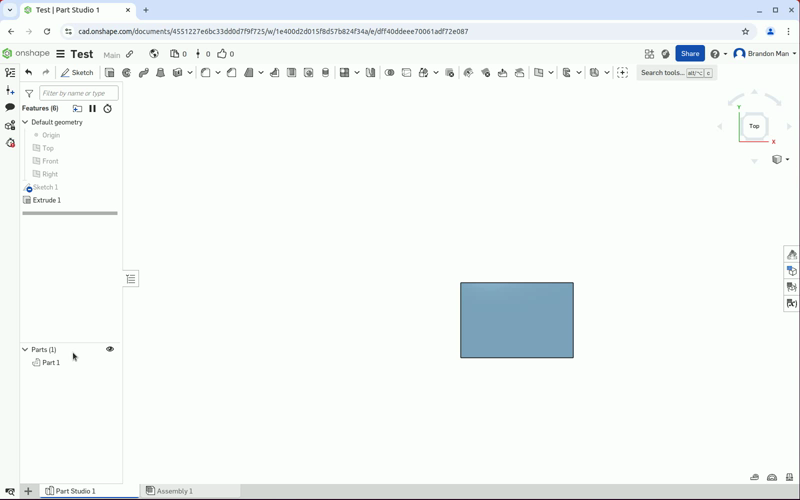
mouse_move(541, 75)
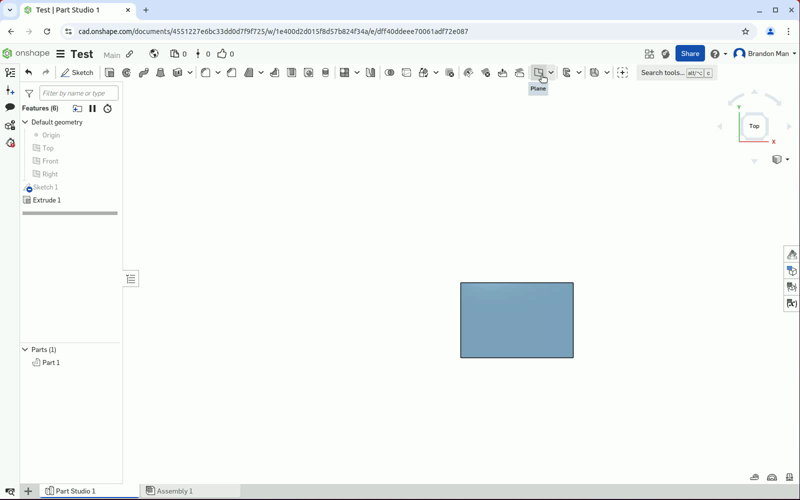
click(541, 75)
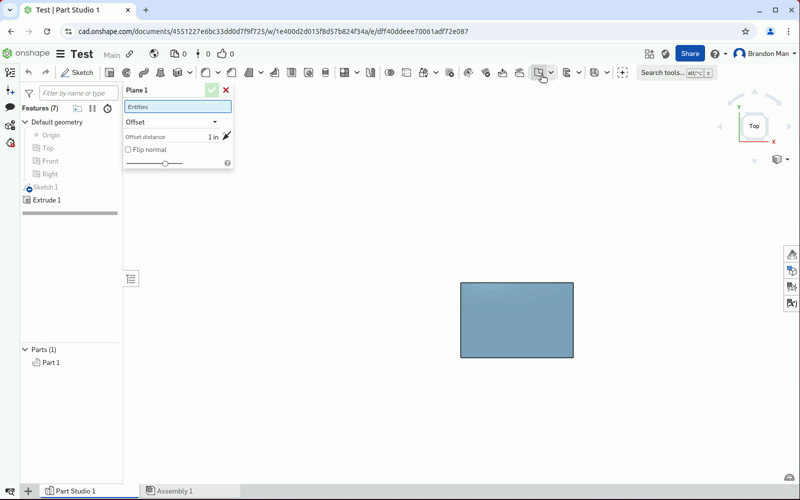
mouse_move(73, 150)
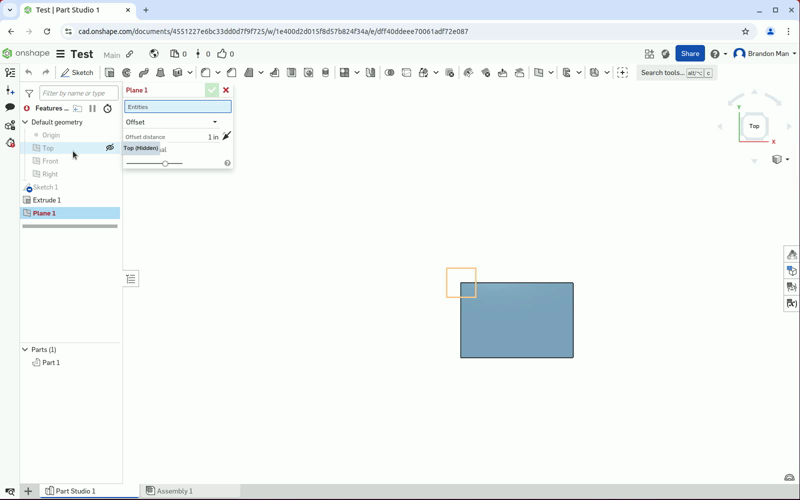
click(73, 150)
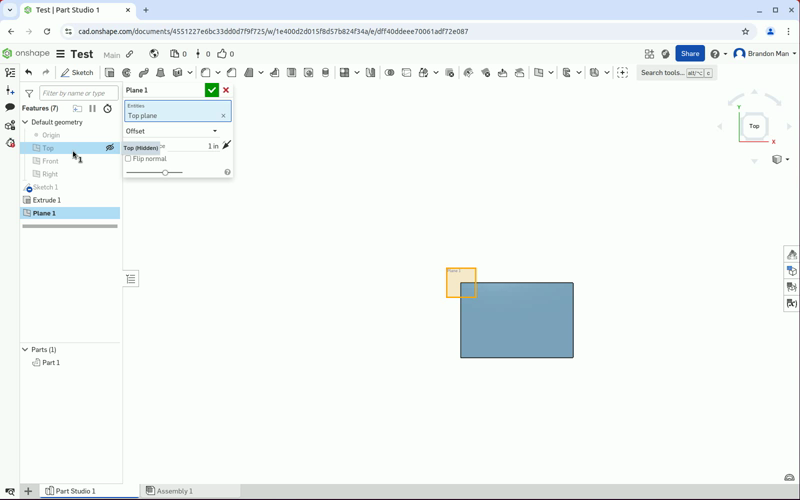
key(tab, 2)
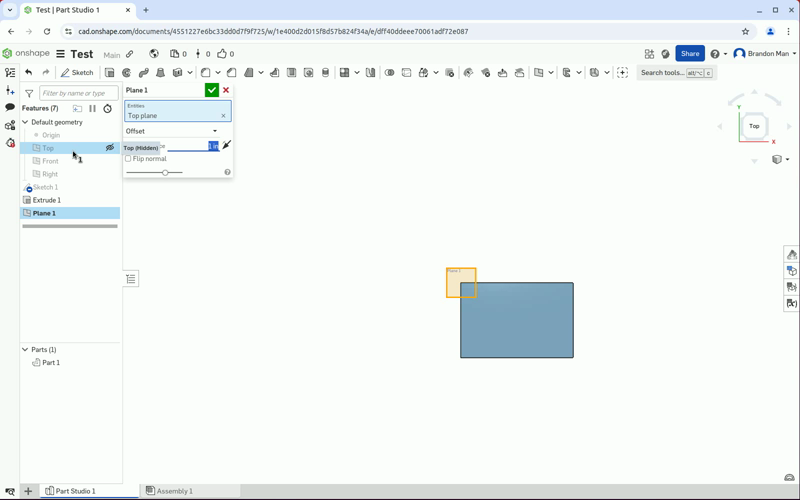
text(15.405)
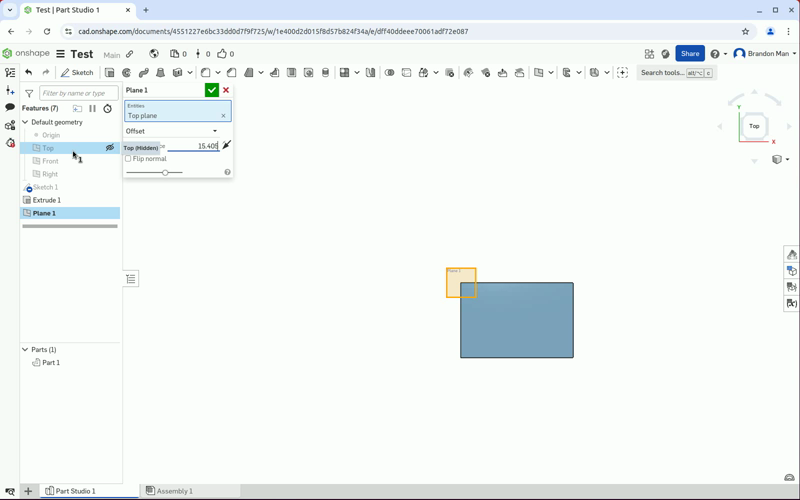
key(enter, 2)
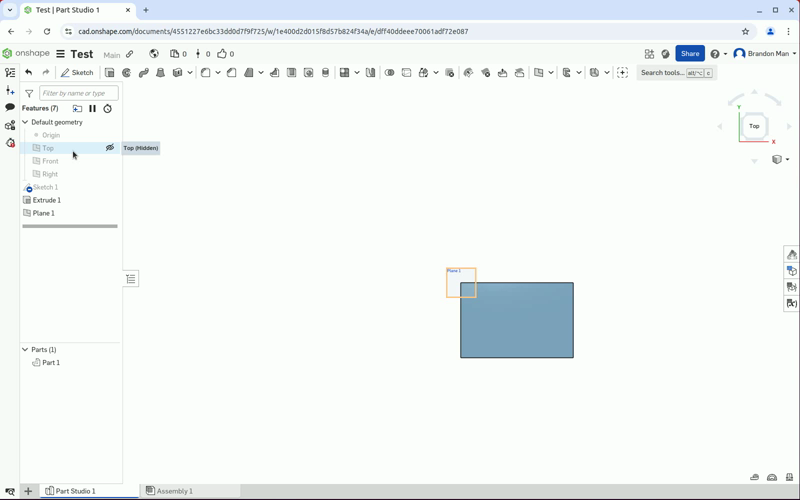
key(shift+s)
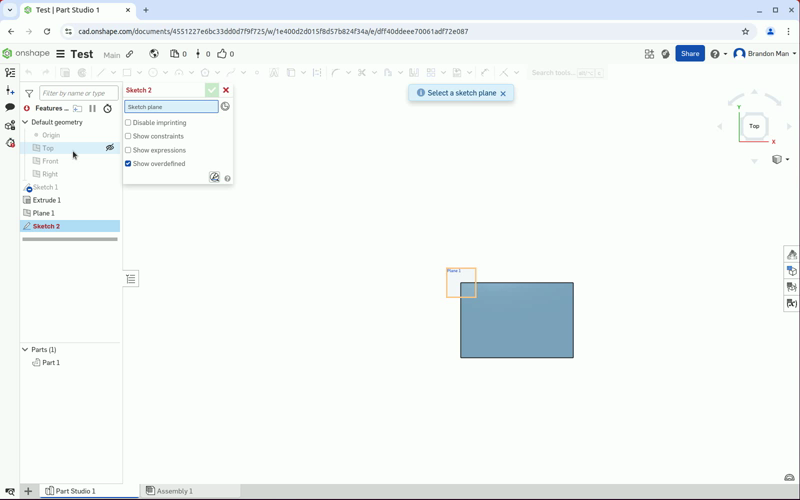
mouse_move(73, 215)
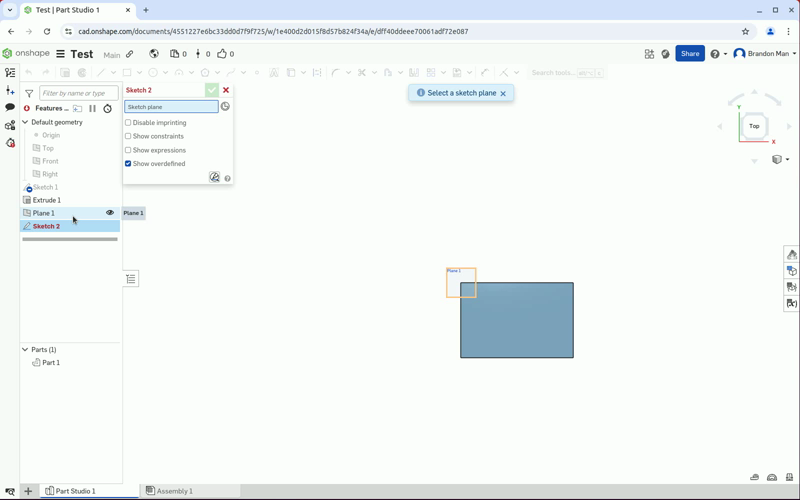
click(73, 215)
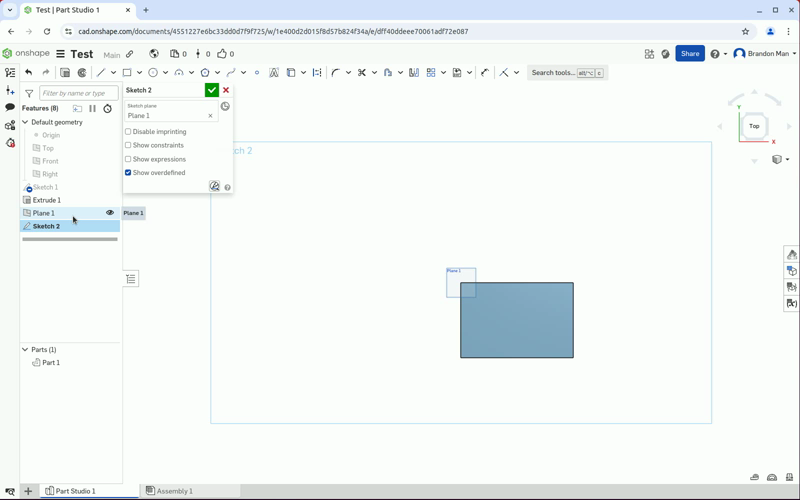
mouse_move(73, 352)
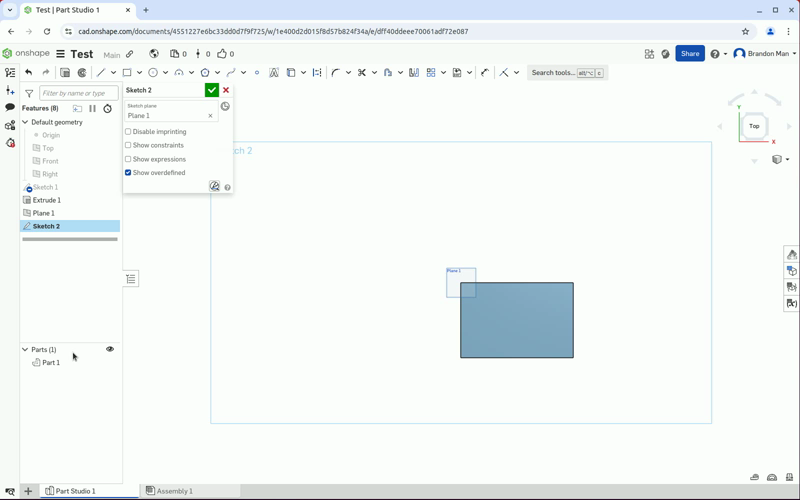
key(y)
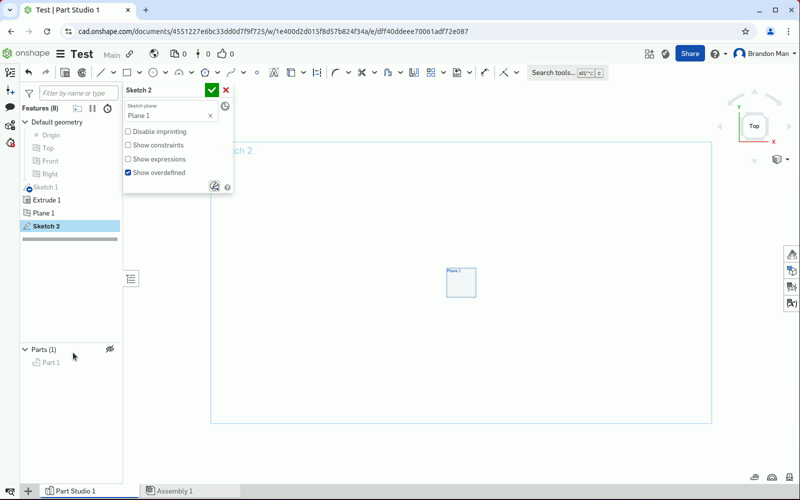
key(l)
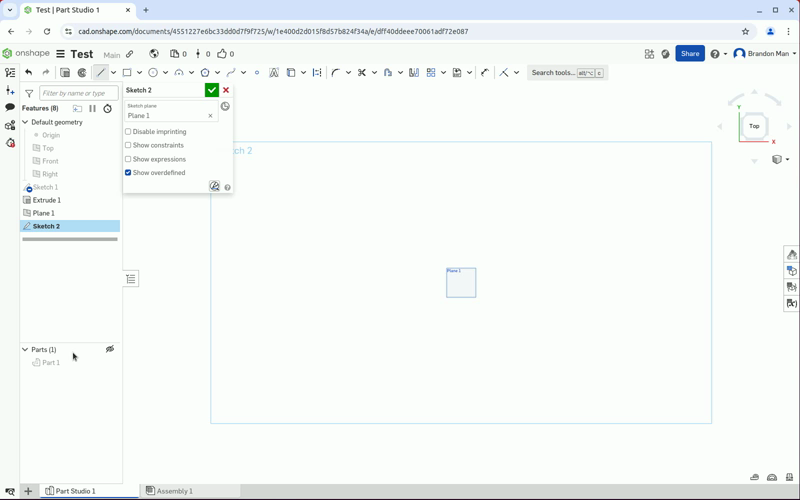
key_down(shift)
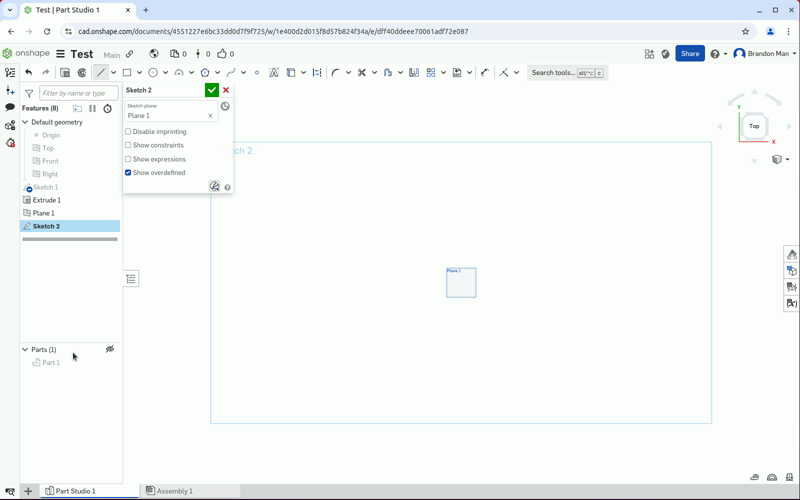
mouse_move(460, 282)
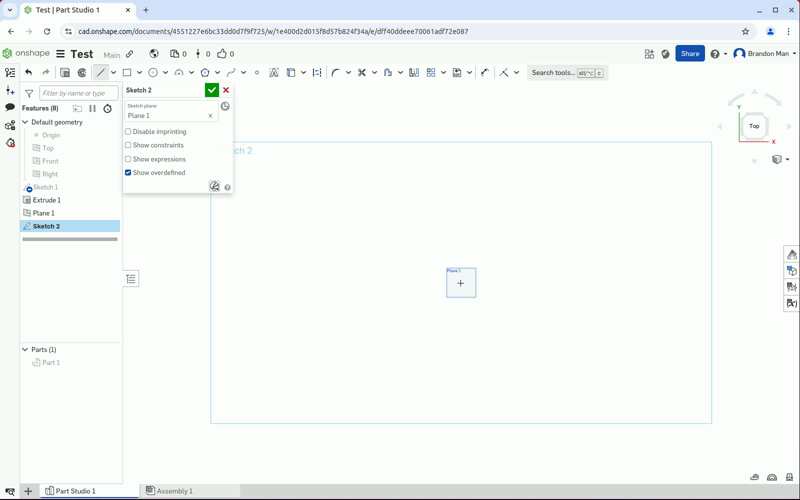
click(460, 282)
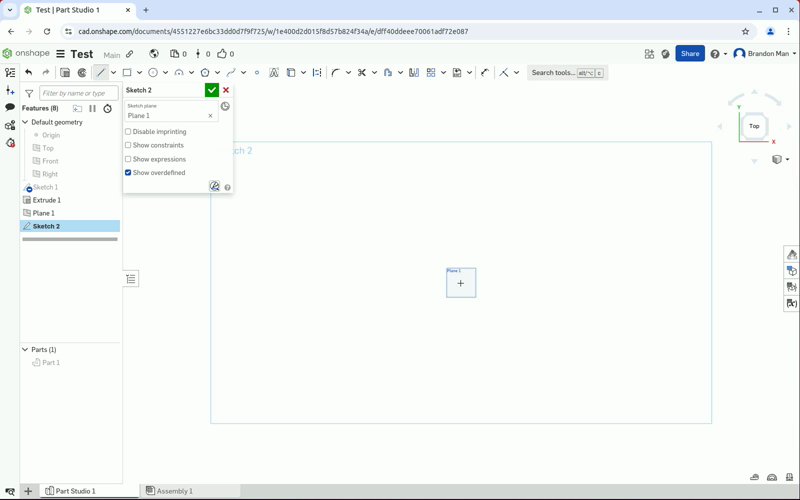
key_up(shift)
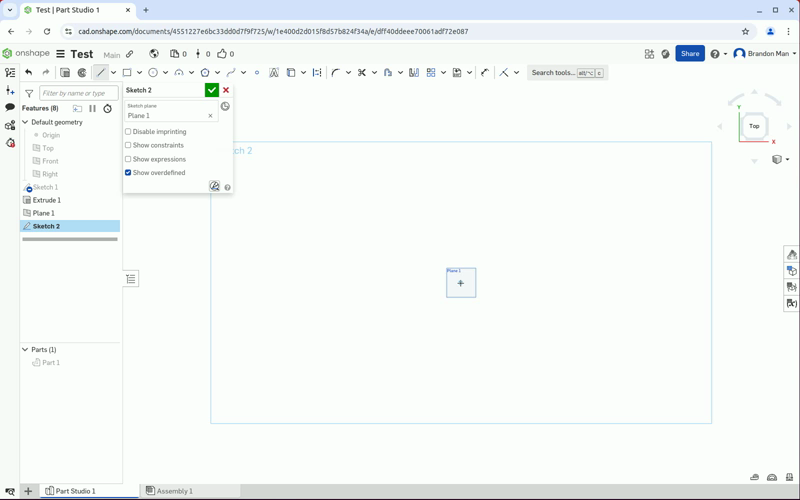
key_down(shift)
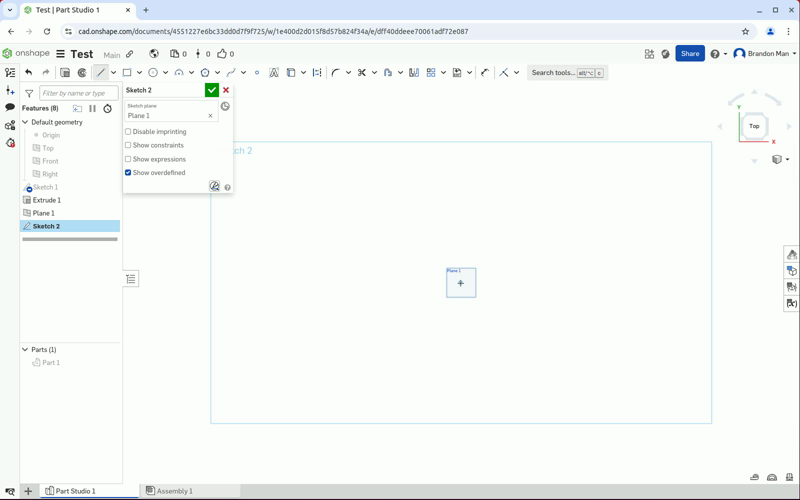
mouse_move(535, 357)
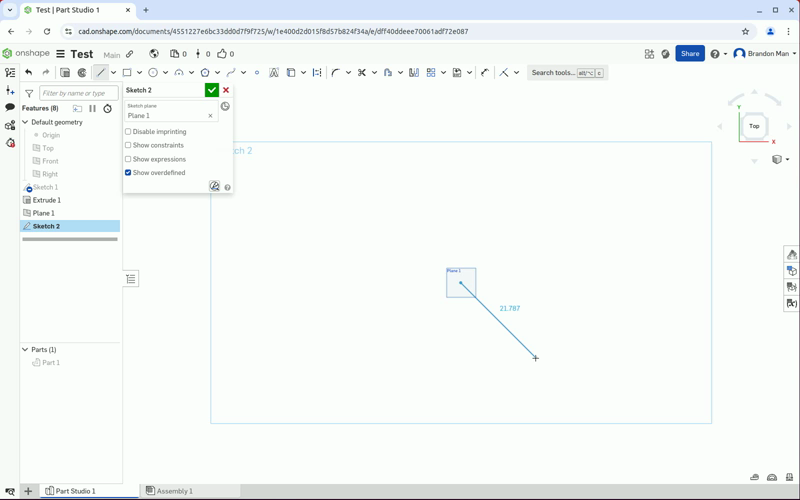
click(535, 357)
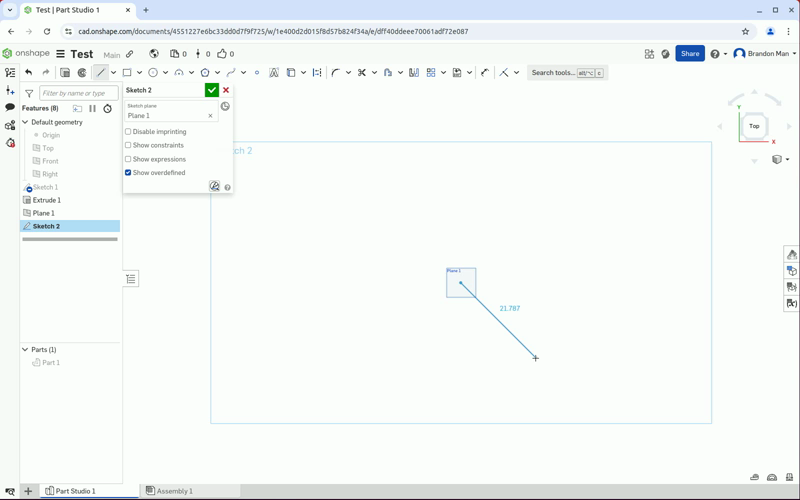
key_up(shift)
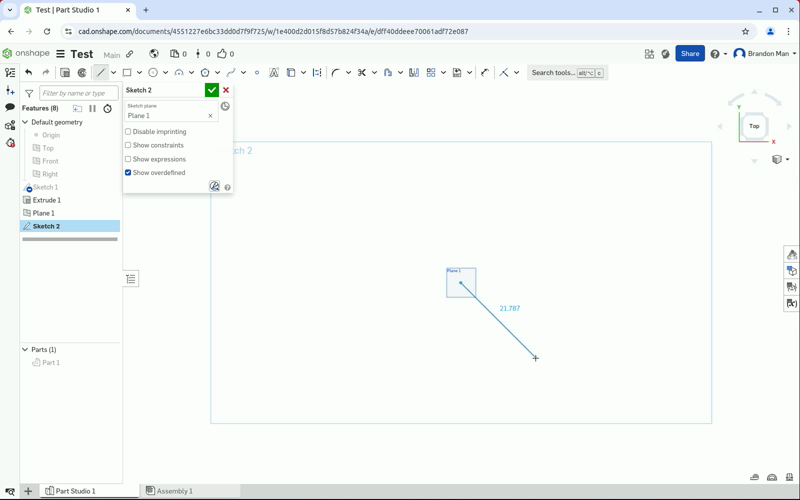
key_down(shift)
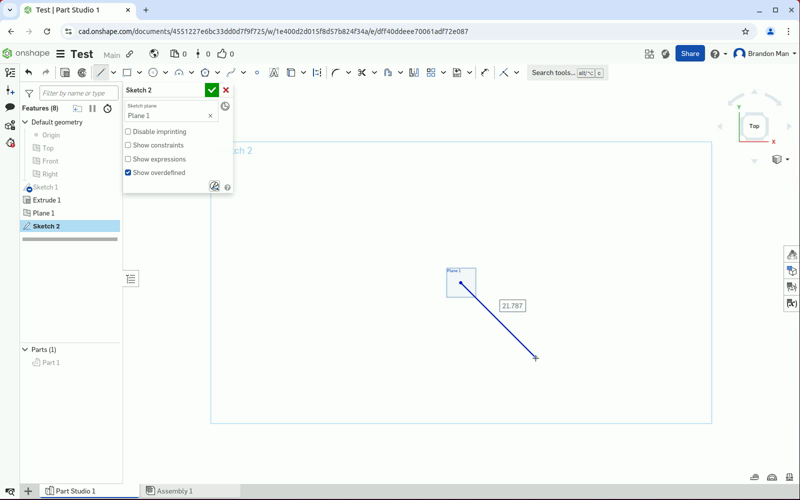
mouse_move(565, 357)
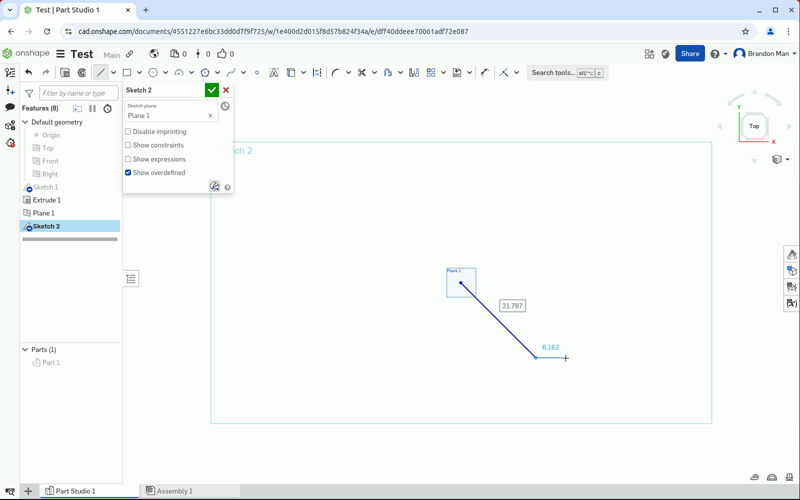
mouse_move(573, 357)
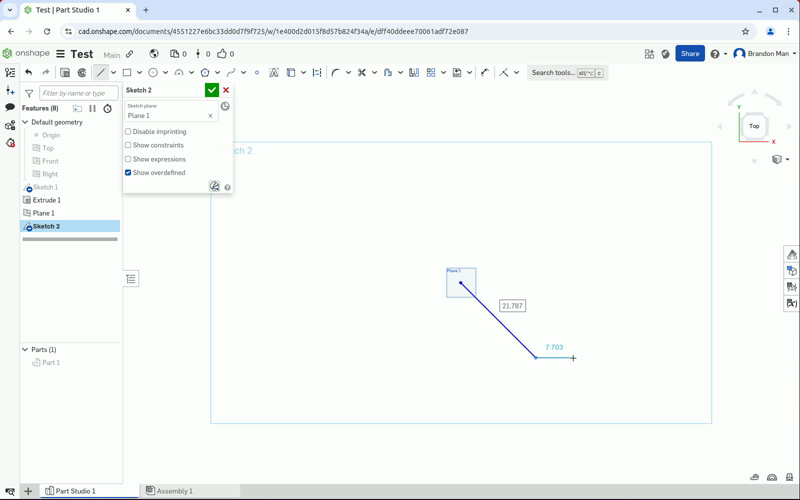
click(573, 357)
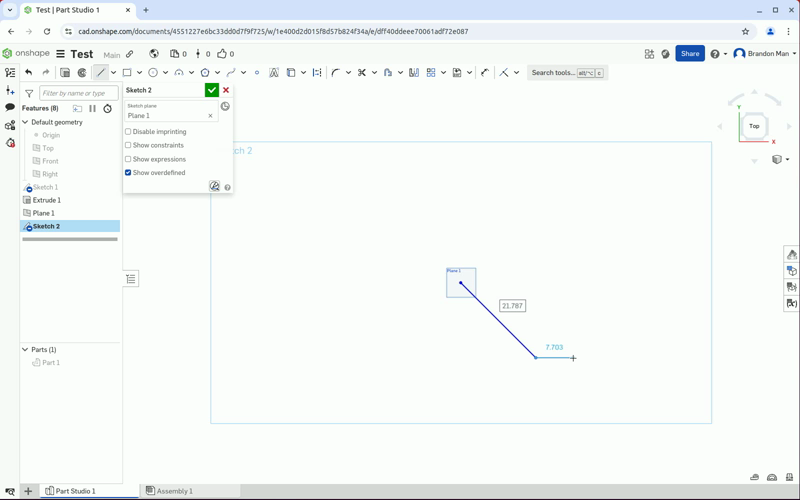
key_up(shift)
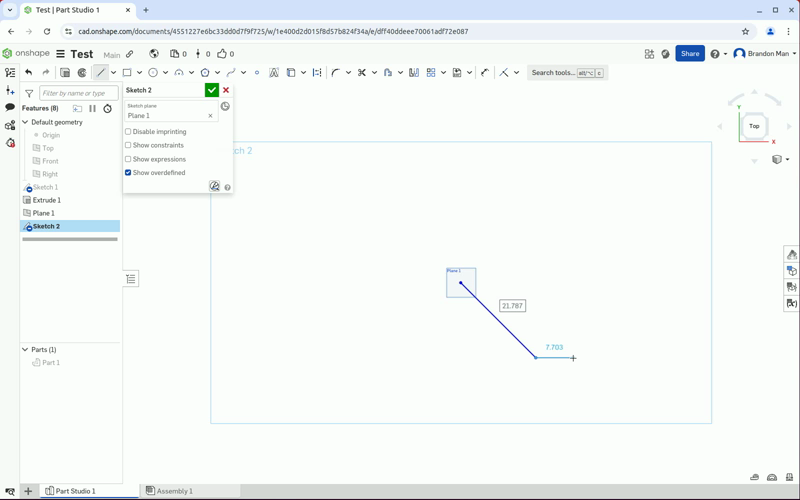
key_down(shift)
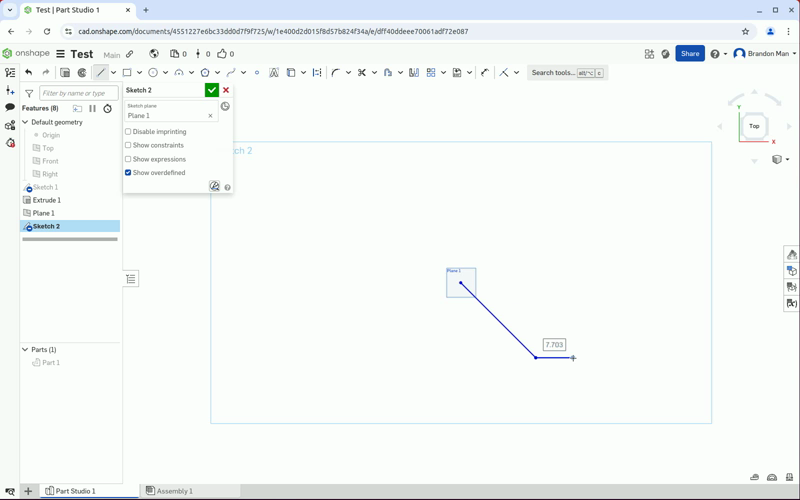
mouse_move(589, 357)
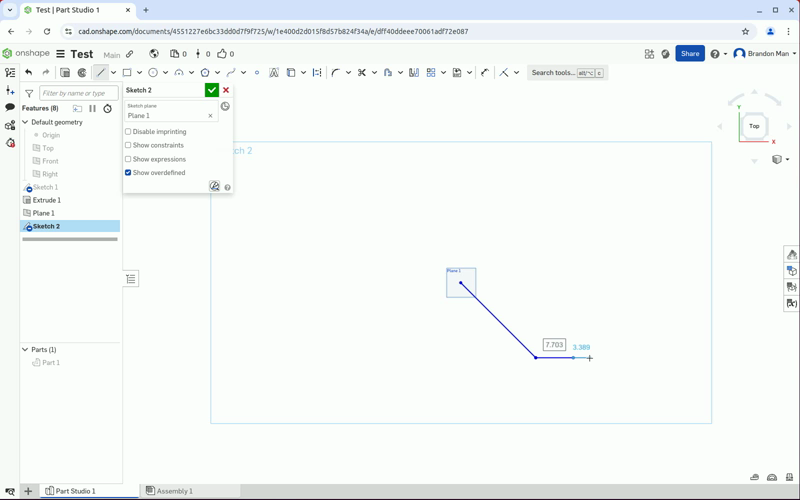
mouse_move(573, 339)
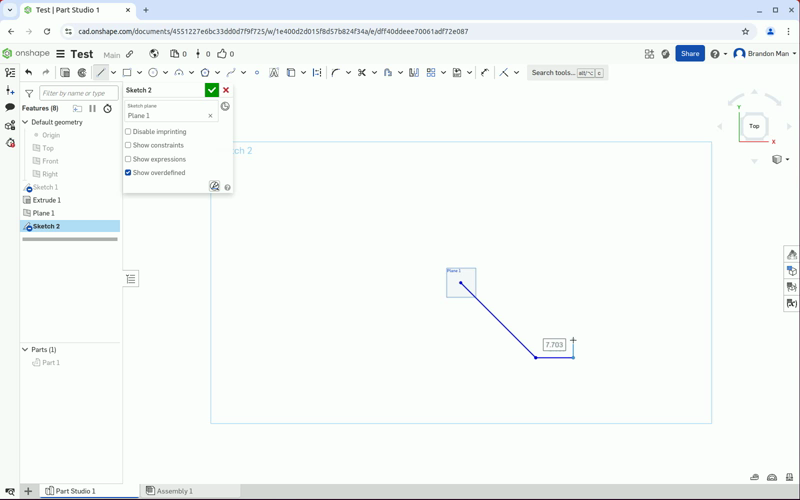
click(573, 339)
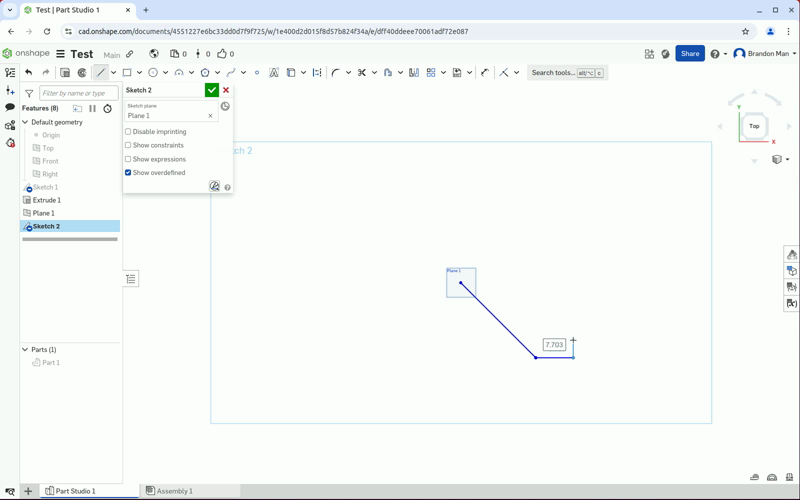
key_up(shift)
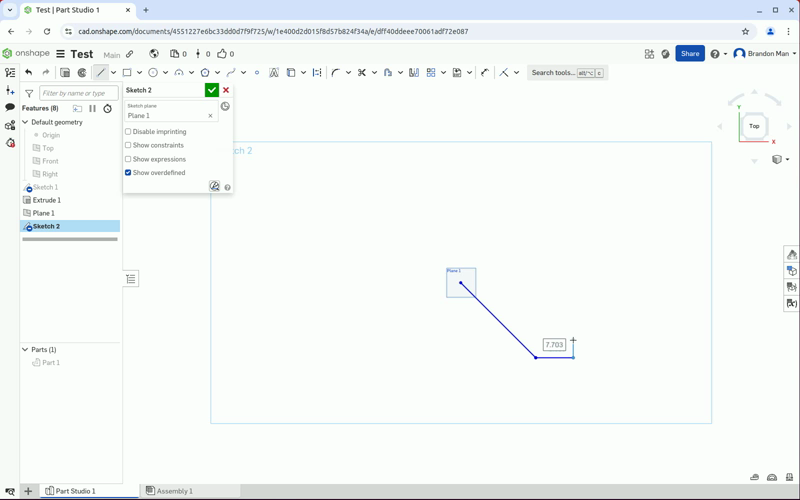
key_down(shift)
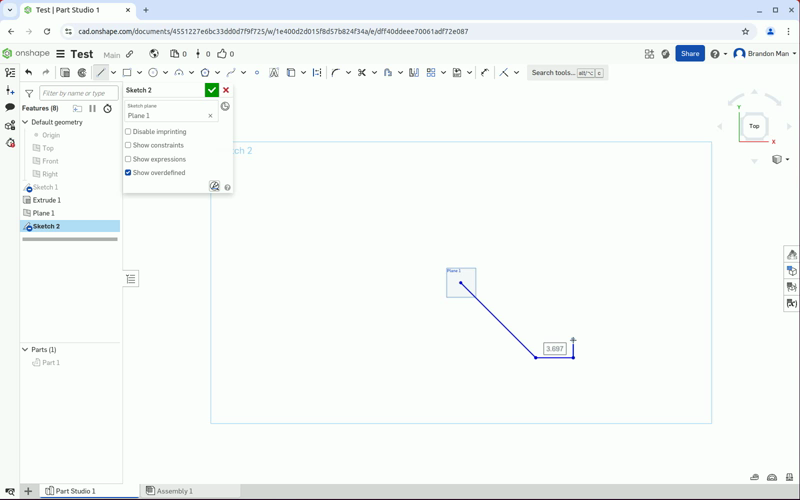
mouse_move(517, 282)
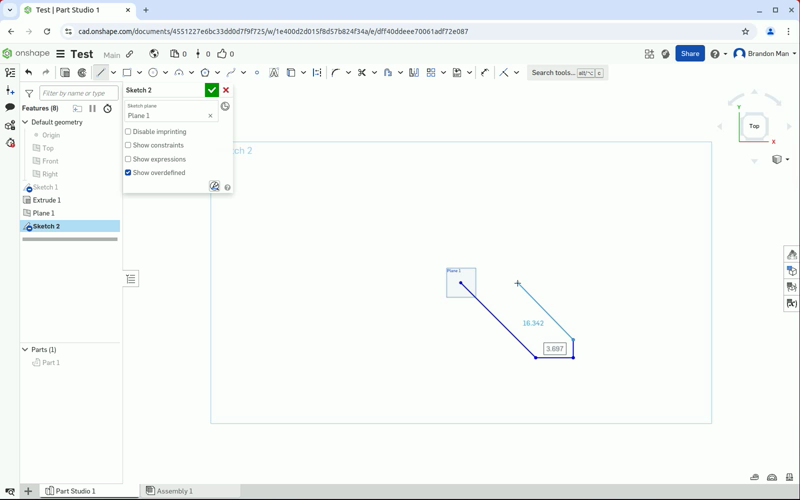
click(517, 282)
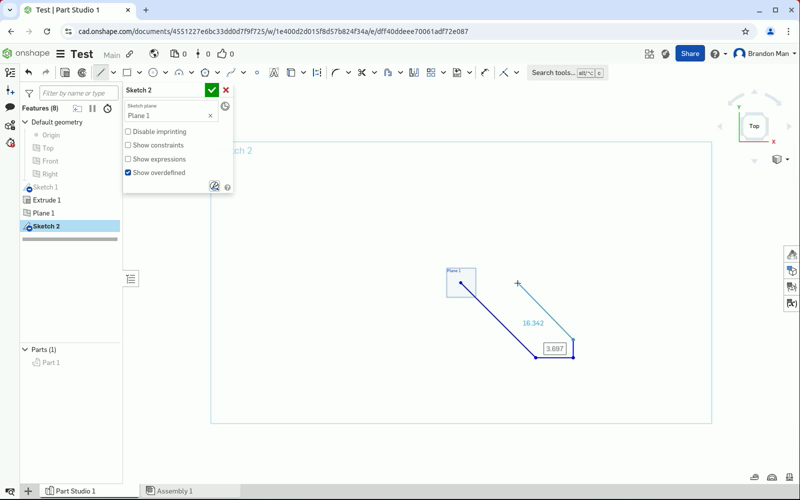
key_up(shift)
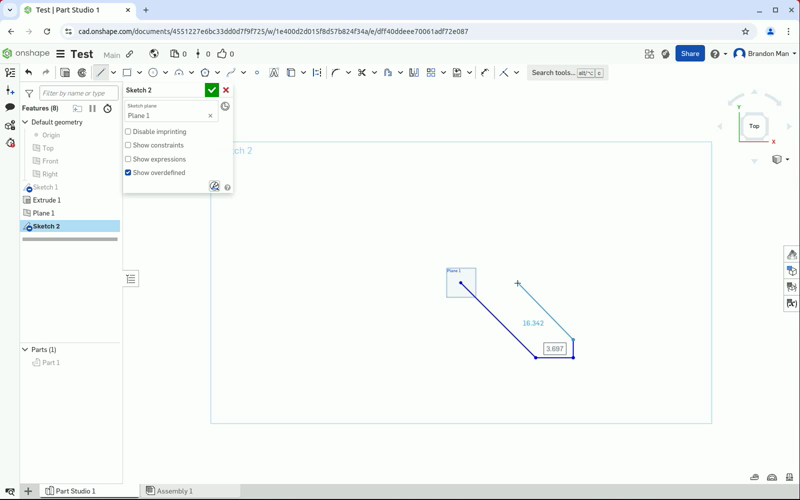
mouse_move(547, 282)
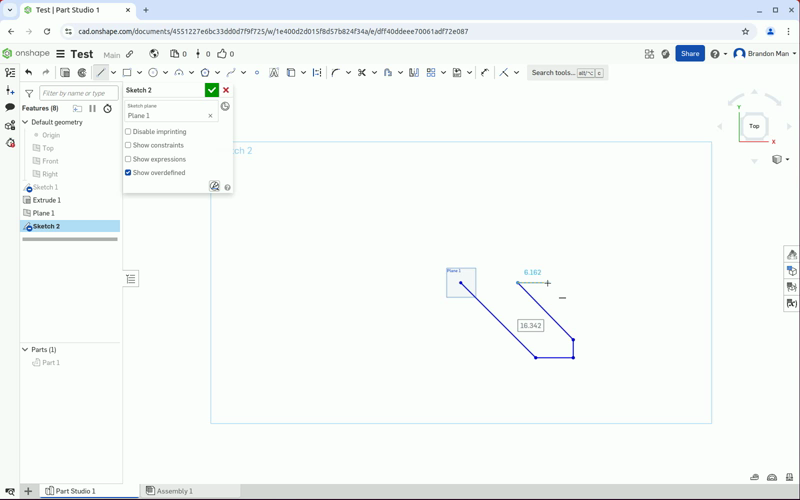
key_down(shift)
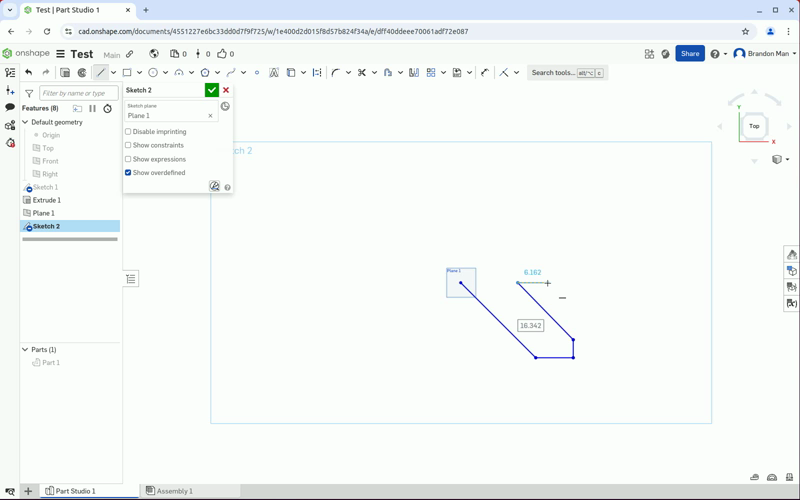
mouse_move(460, 282)
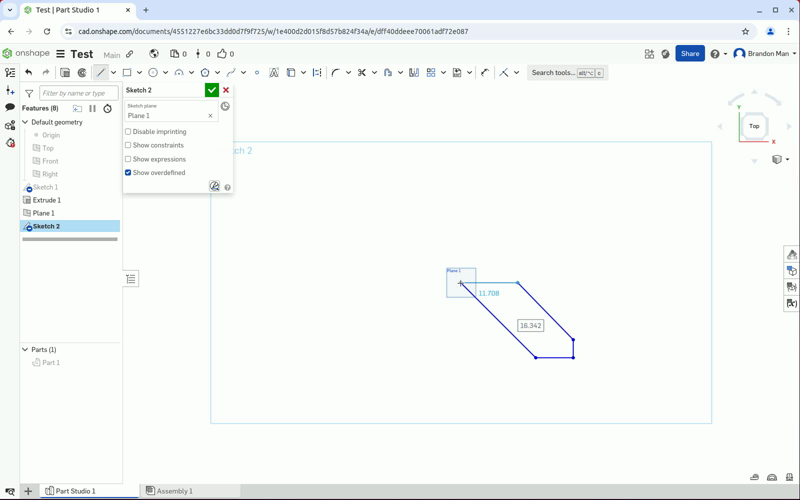
key_up(shift)
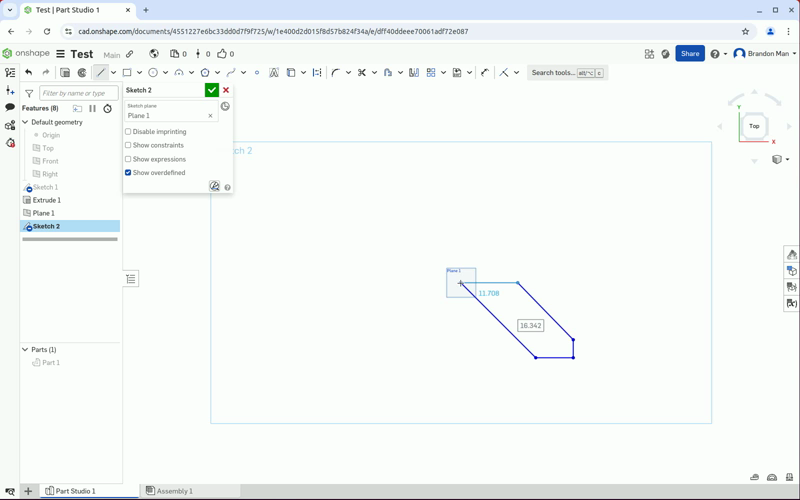
click(460, 282)
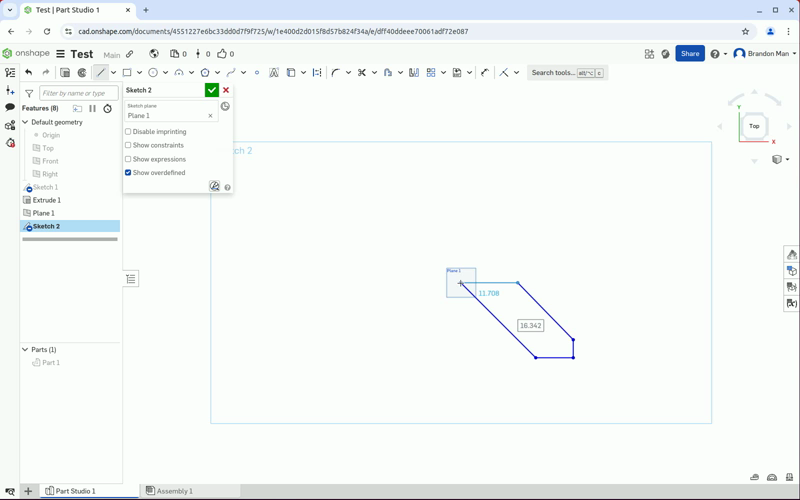
key(esc)
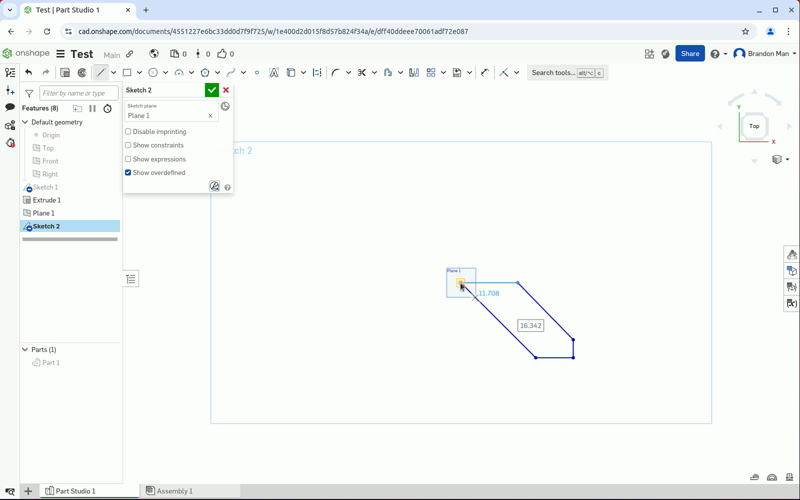
mouse_move(509, 322)
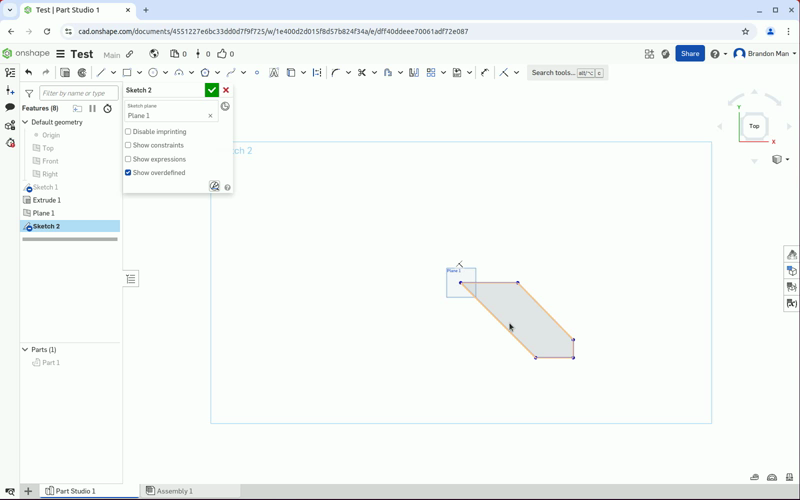
click(509, 322)
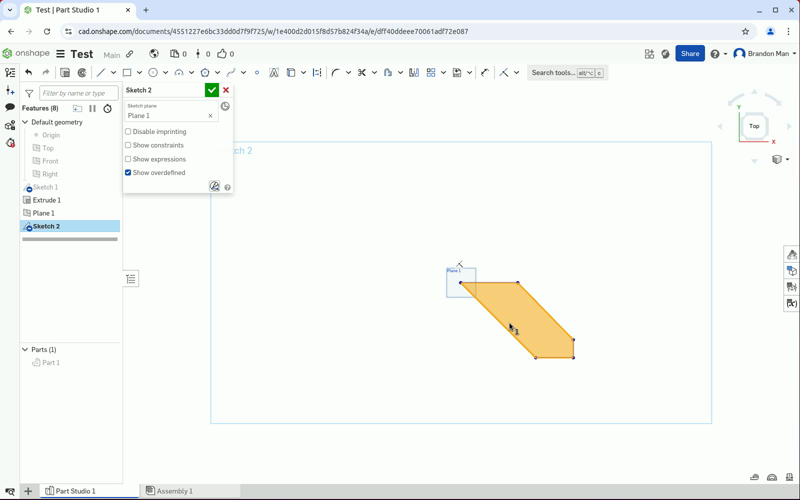
mouse_move(73, 352)
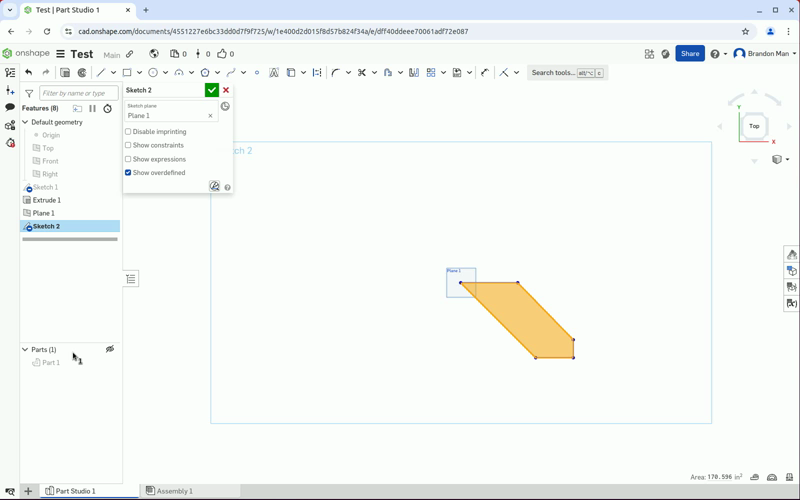
key(shift+y)
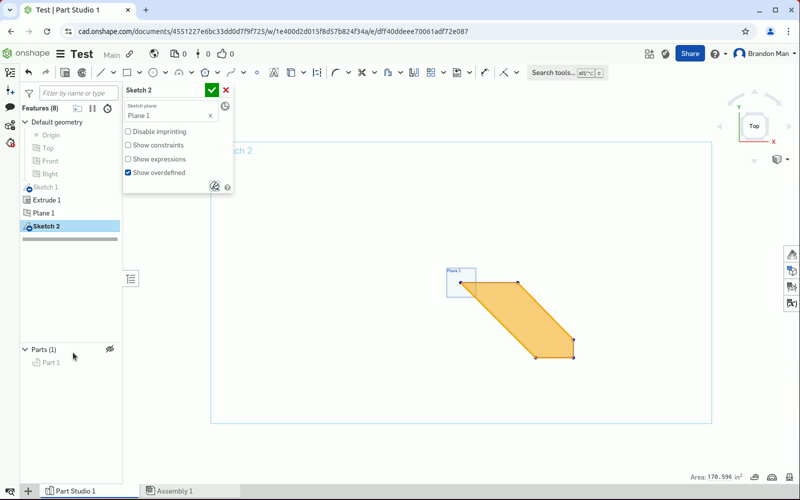
key(shift+e)
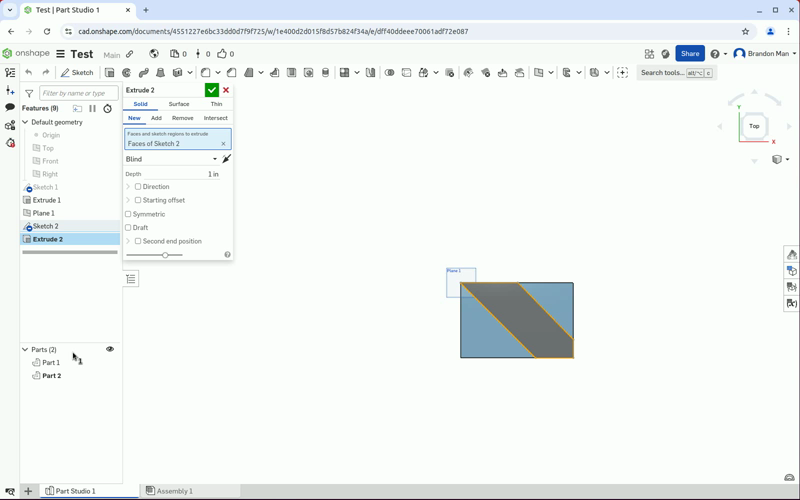
mouse_move(143, 106)
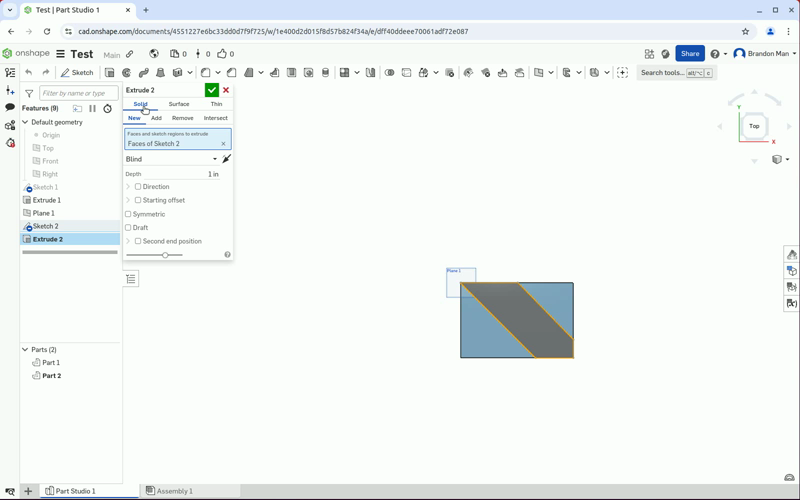
click(143, 106)
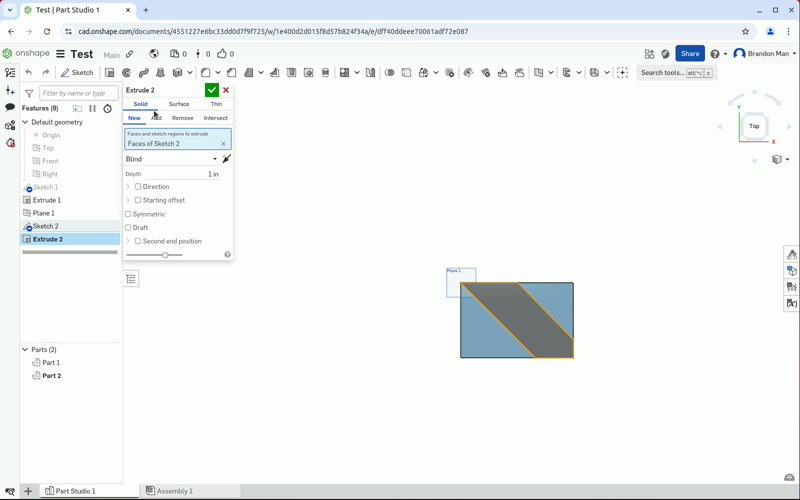
mouse_move(186, 120)
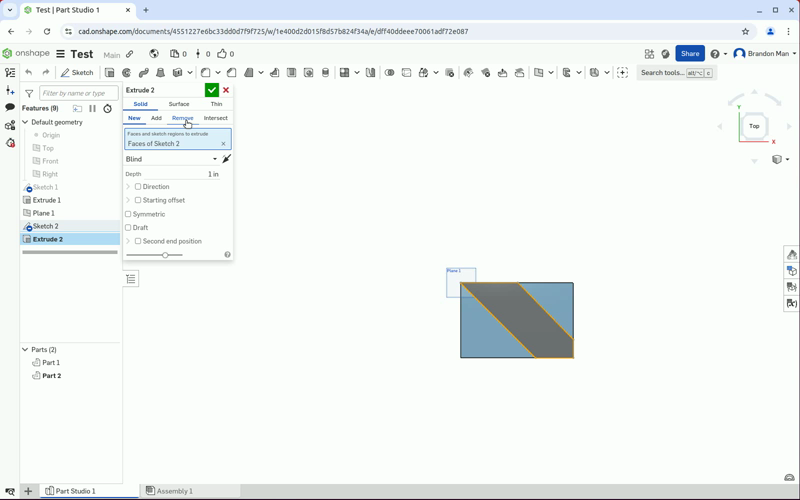
click(186, 120)
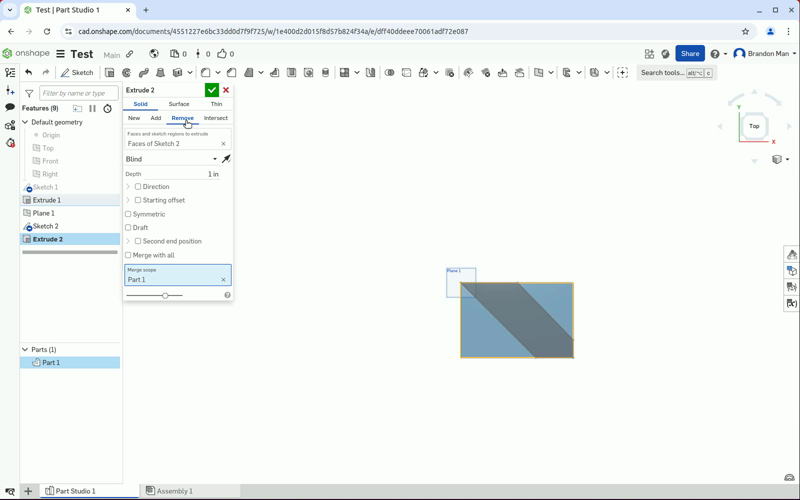
key(tab, 4)
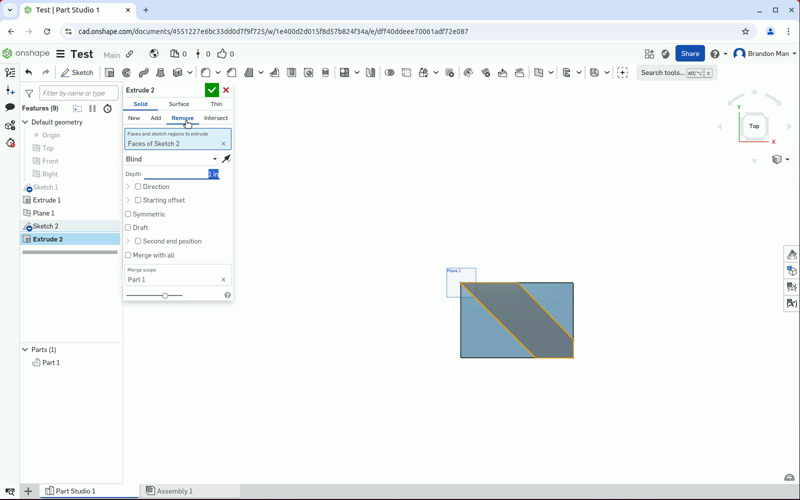
text(7.703)
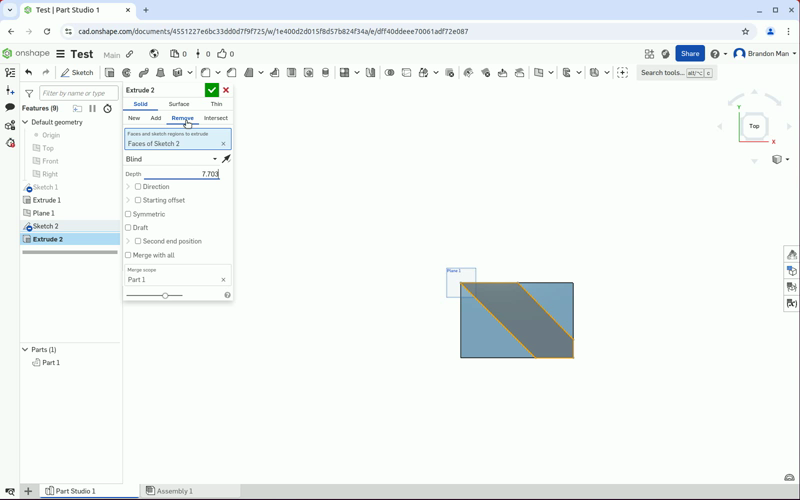
key(tab, 6)
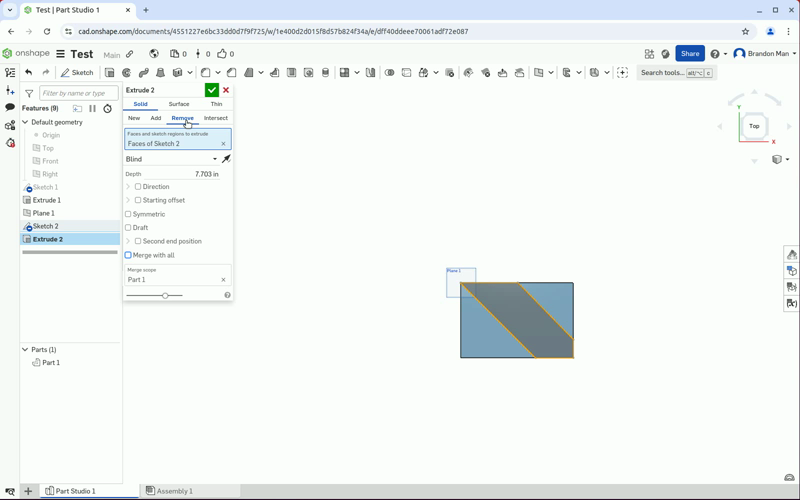
key(space)
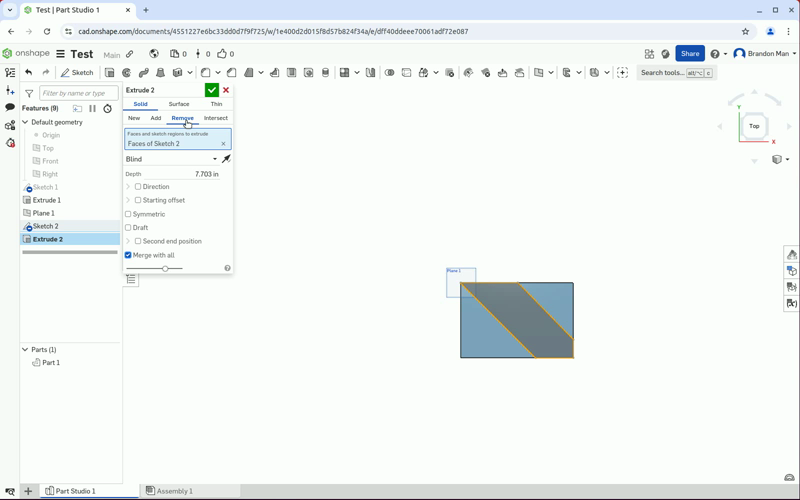
key(enter)
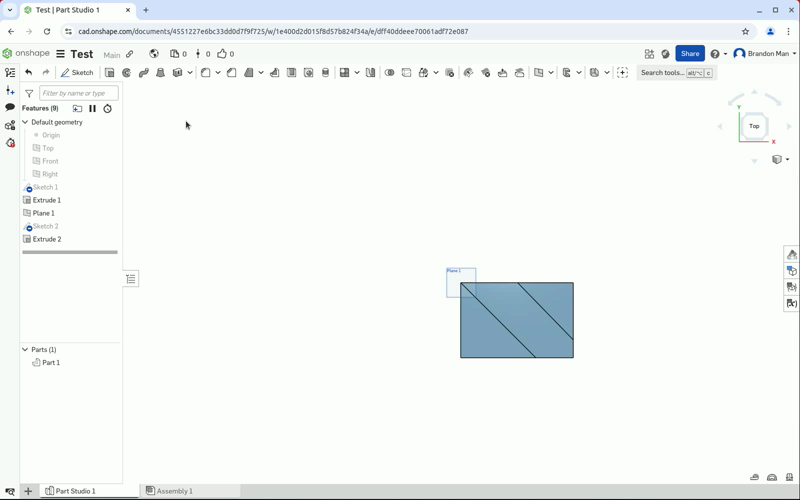
key(shift+h)
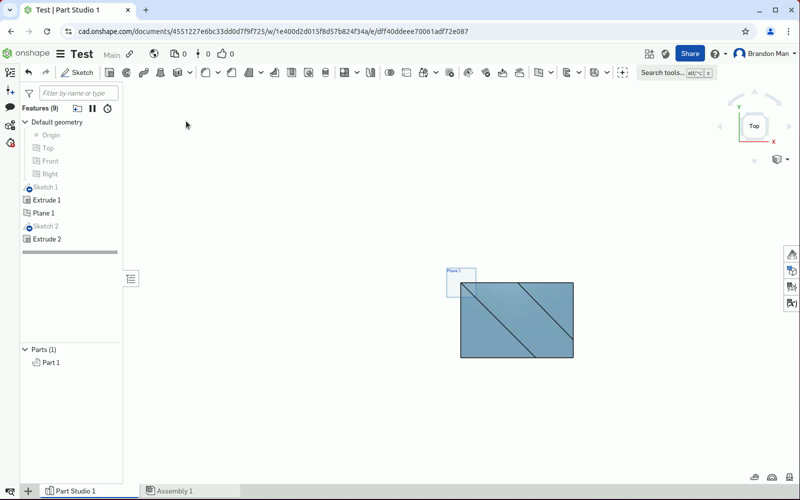
key(shift+h)
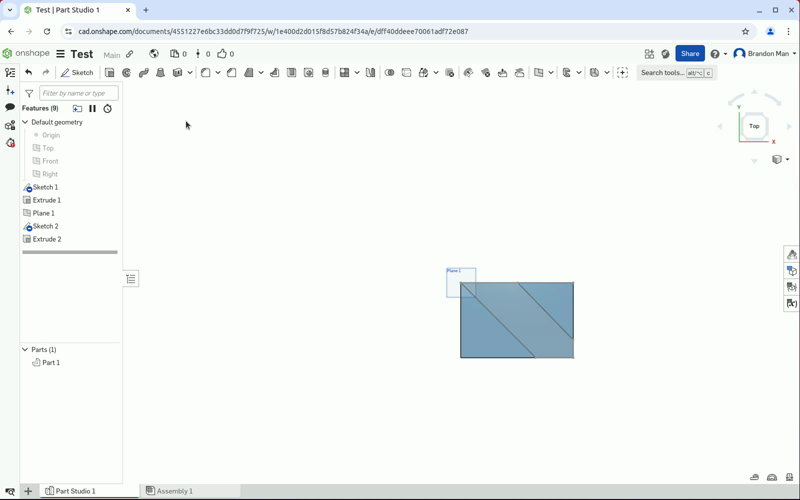
key(shift+7)
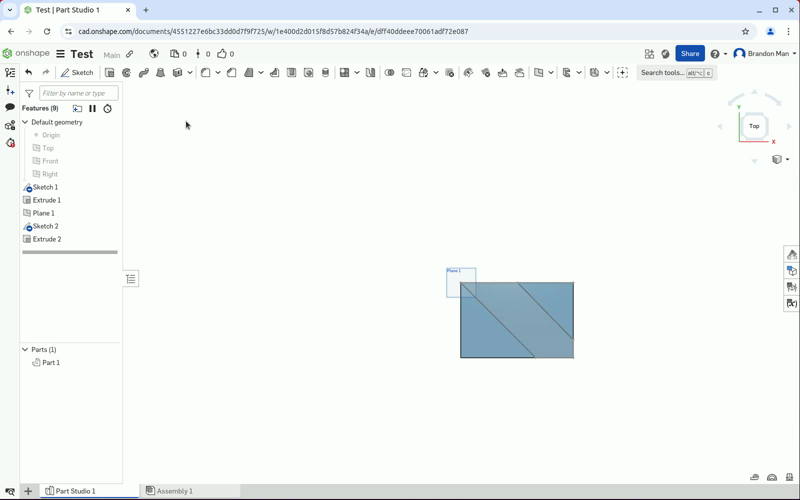
key(up, 3)
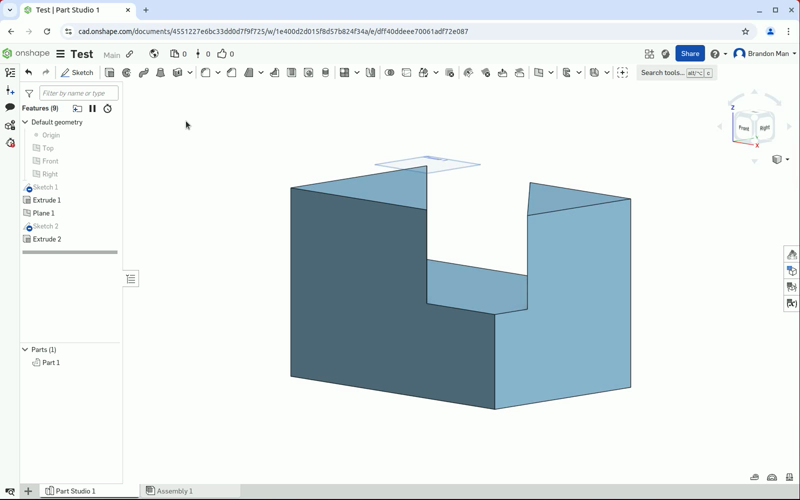
key(left, 3)
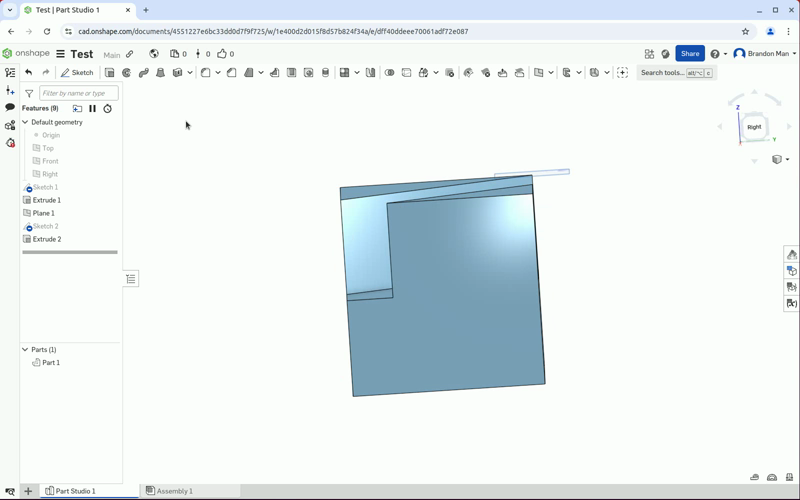
key(right, 3)
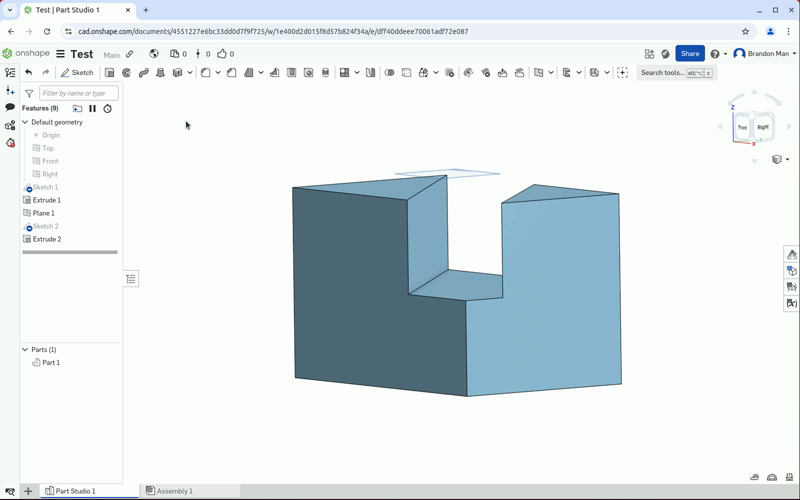
key(down, 3)
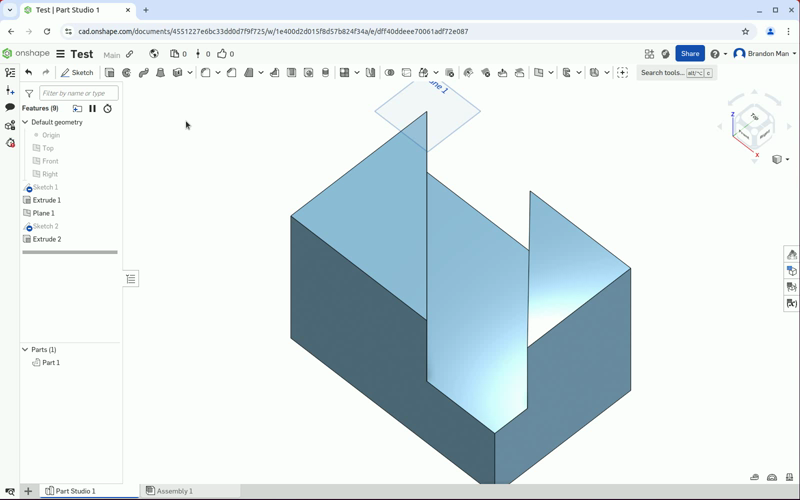
mouse_move(73, 189)
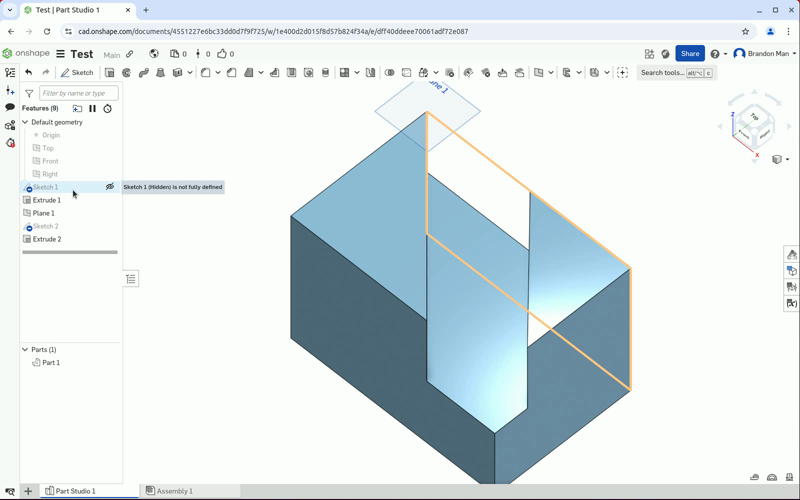
click(73, 189)